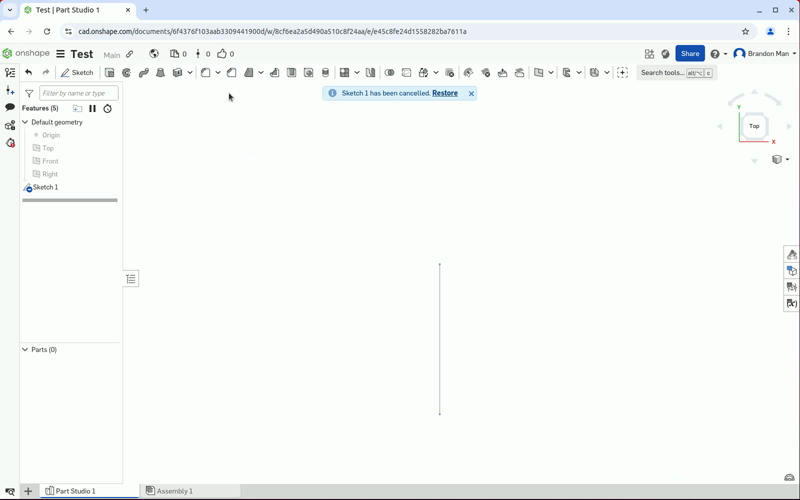
key(shift+h)
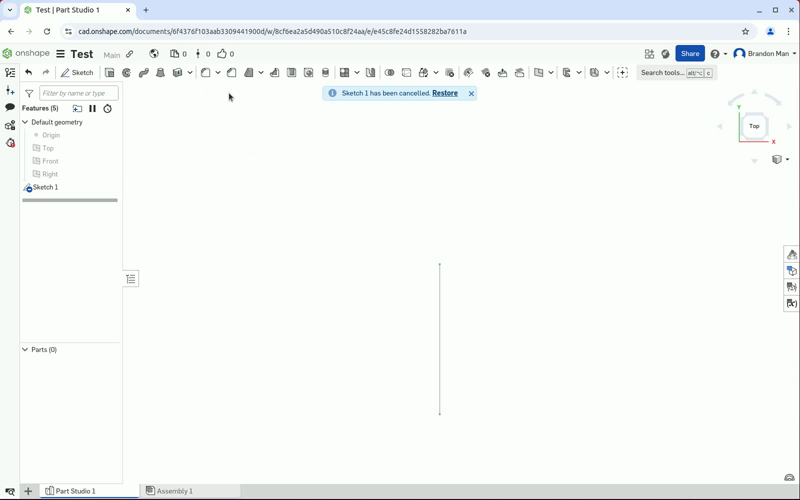
key(shift+s)
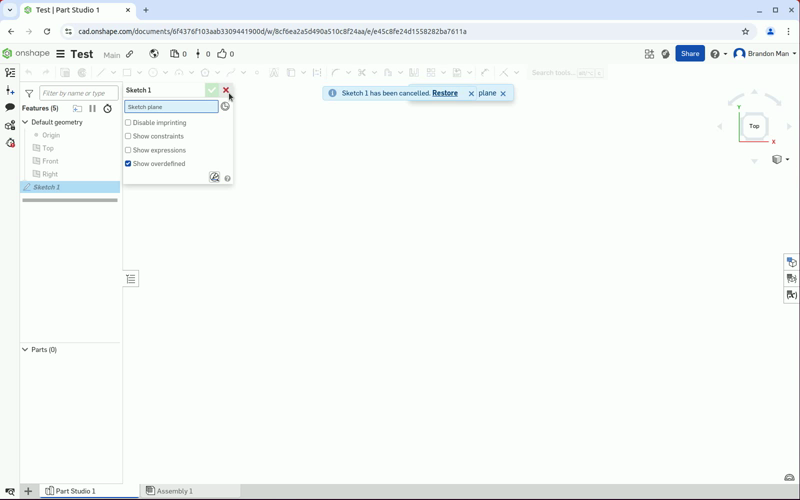
mouse_move(73, 150)
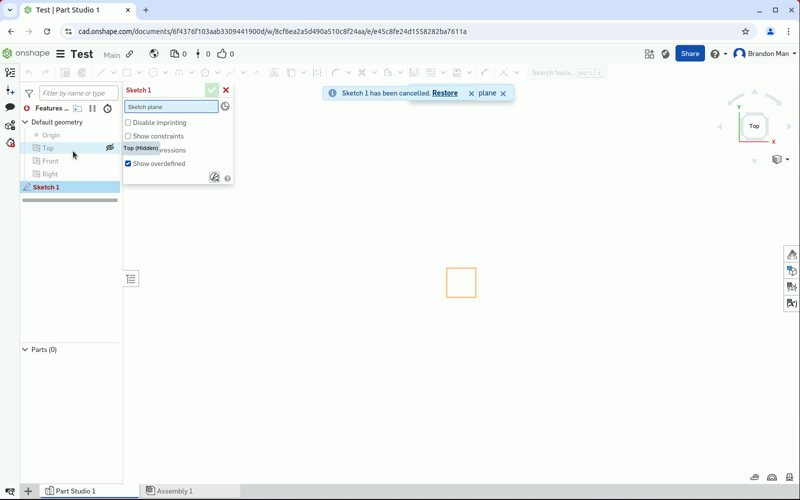
click(73, 150)
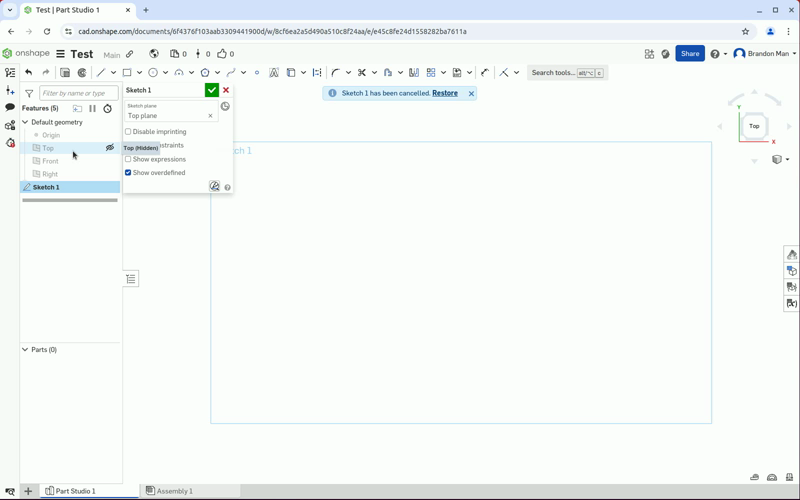
mouse_move(73, 352)
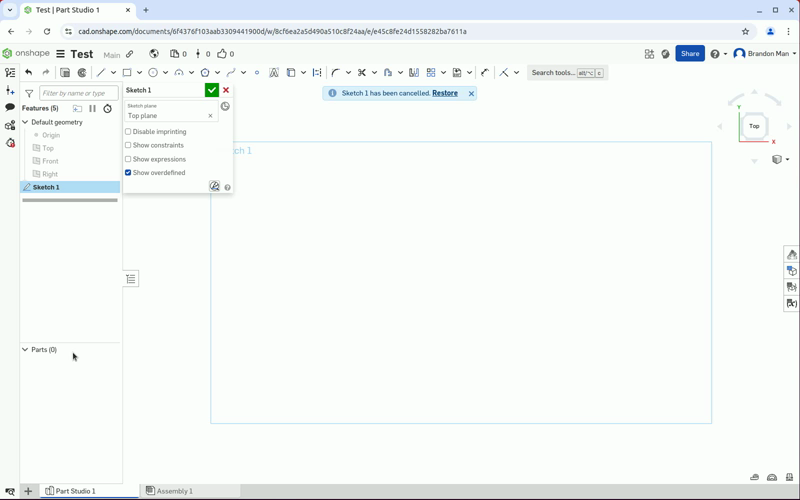
key(y)
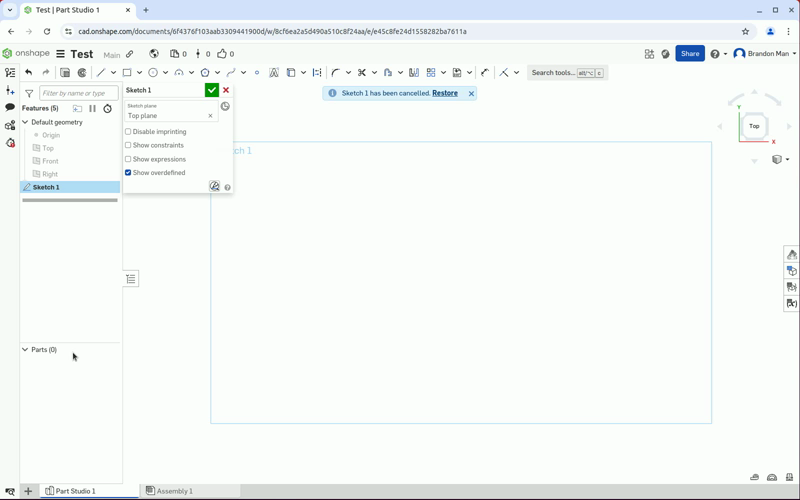
key(c)
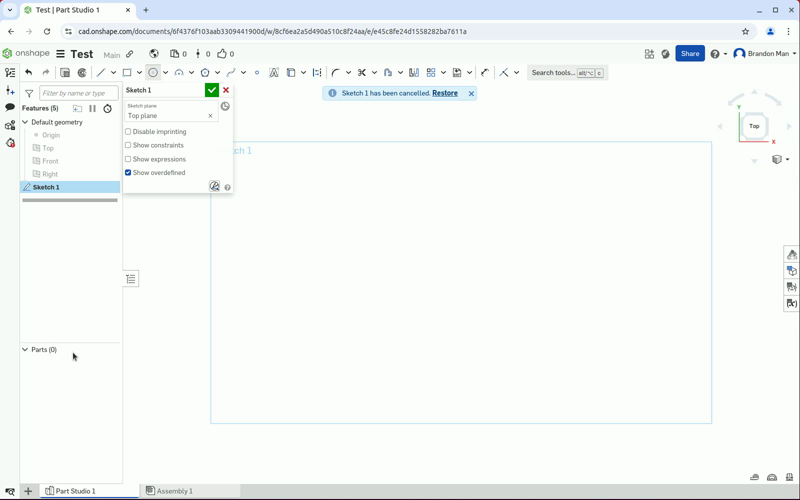
key_down(shift)
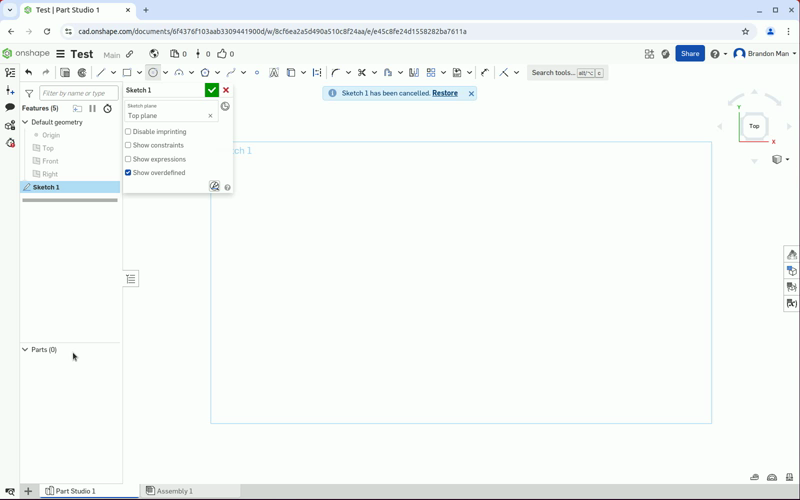
mouse_move(392, 282)
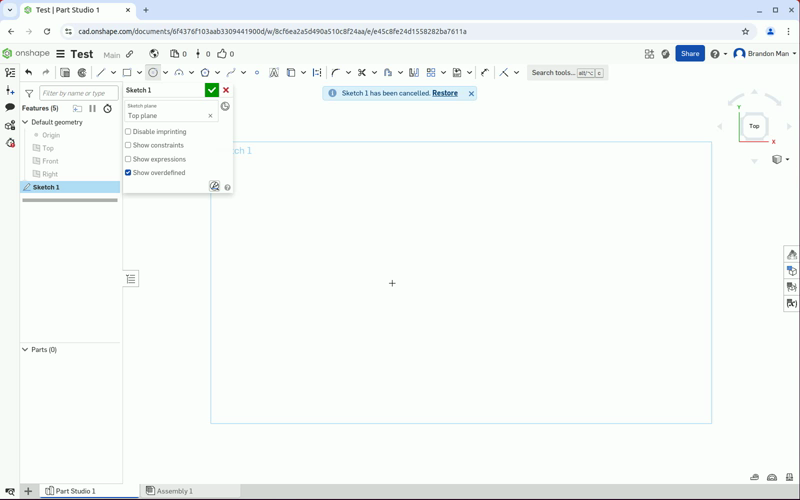
click(392, 282)
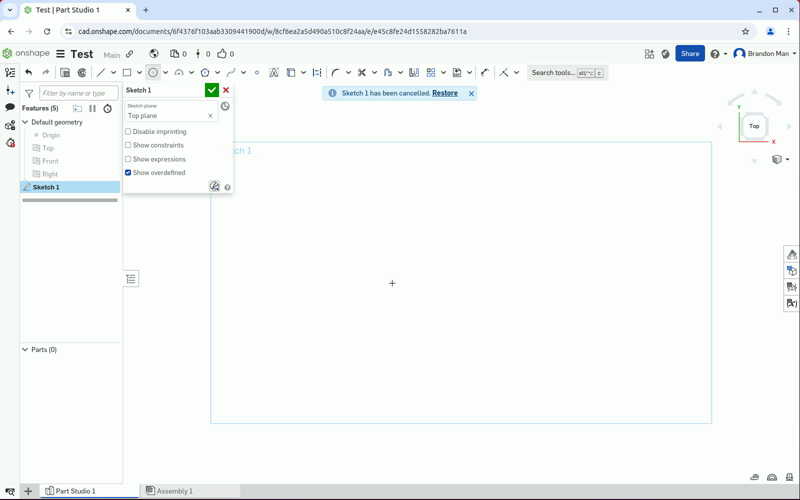
key_up(shift)
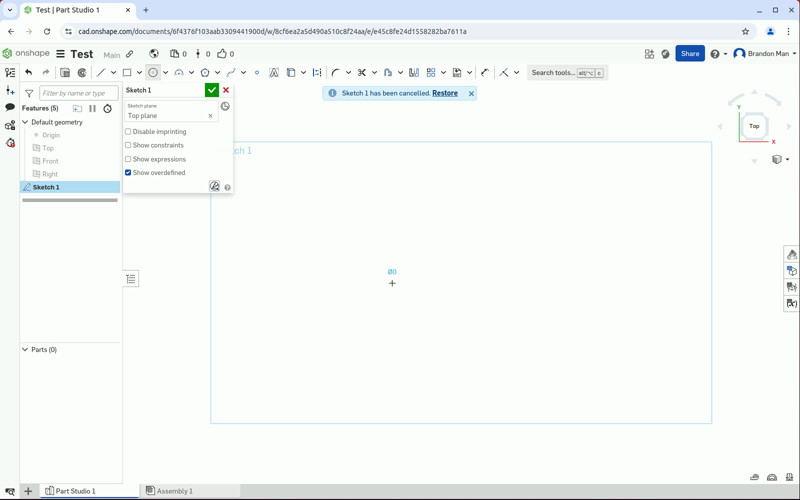
mouse_move(435, 282)
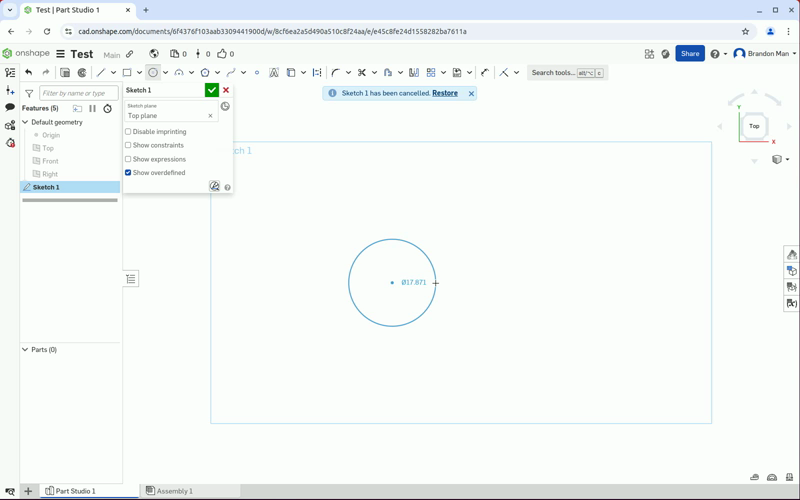
click(435, 282)
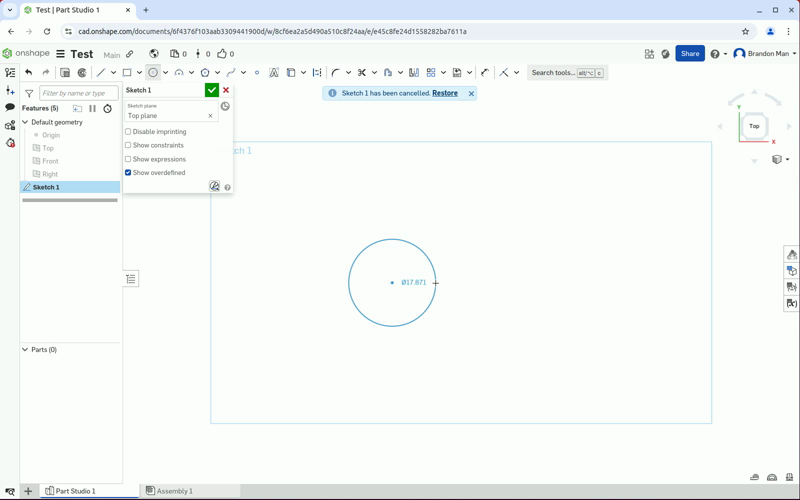
key(esc)
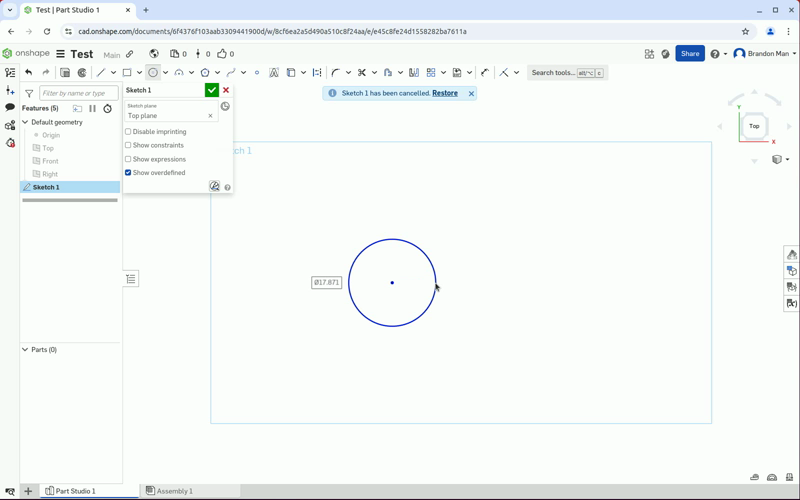
key(c)
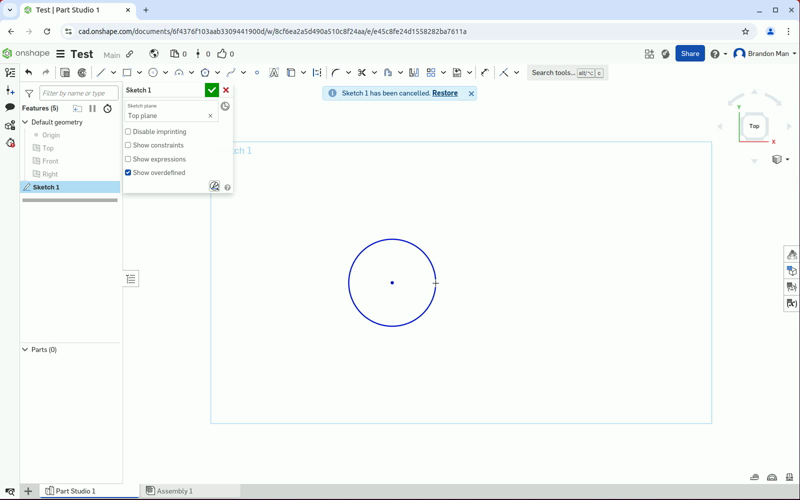
key_down(shift)
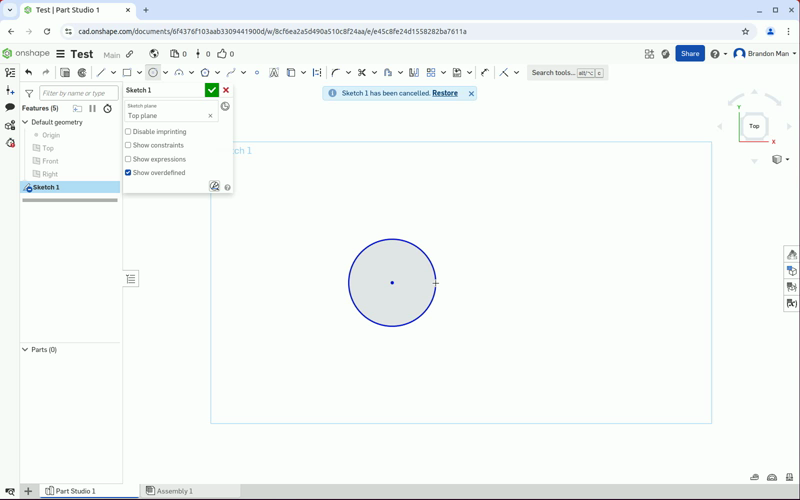
mouse_move(392, 282)
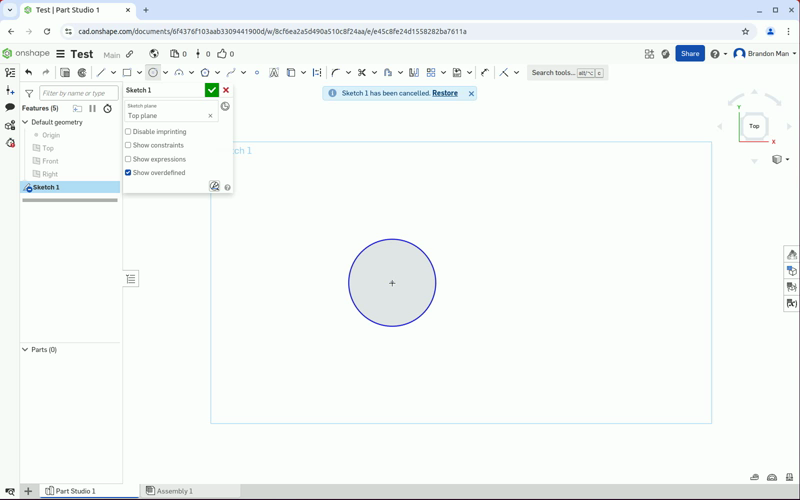
click(392, 282)
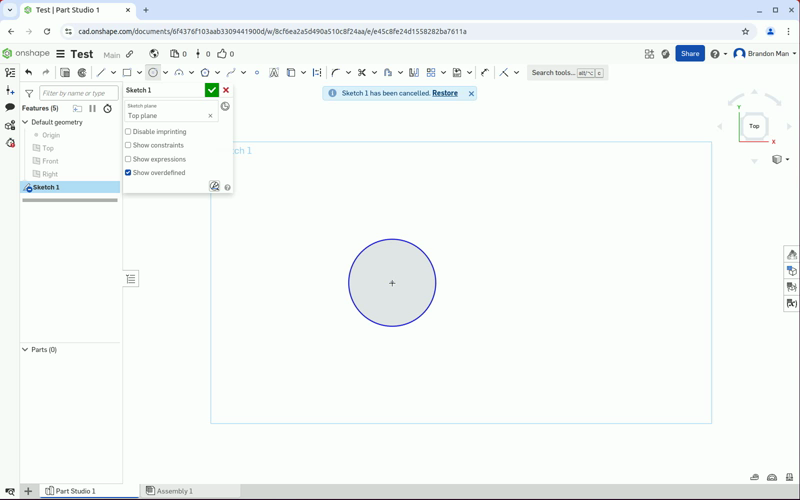
key_up(shift)
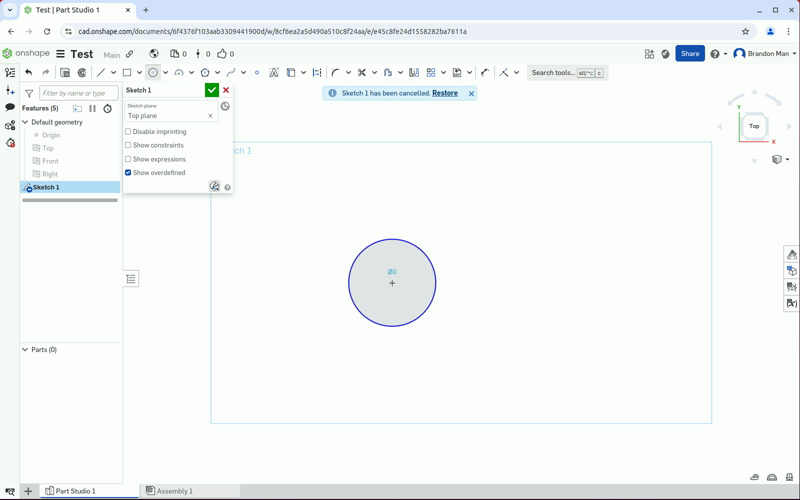
mouse_move(415, 282)
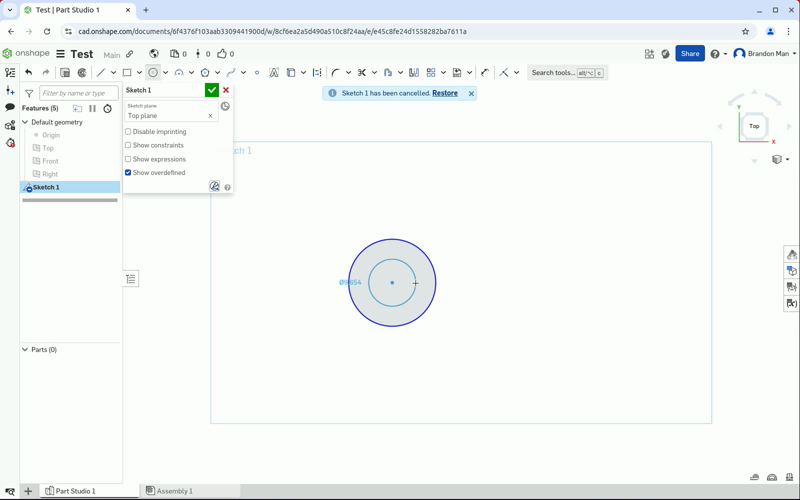
click(415, 282)
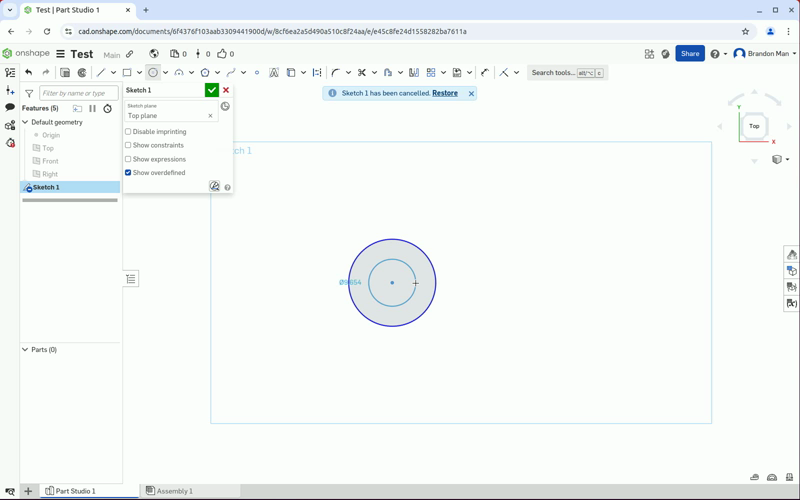
key(esc)
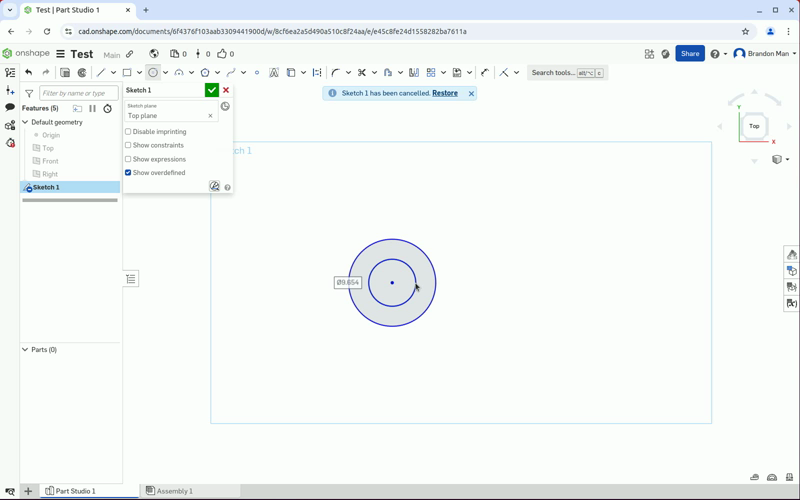
mouse_move(403, 248)
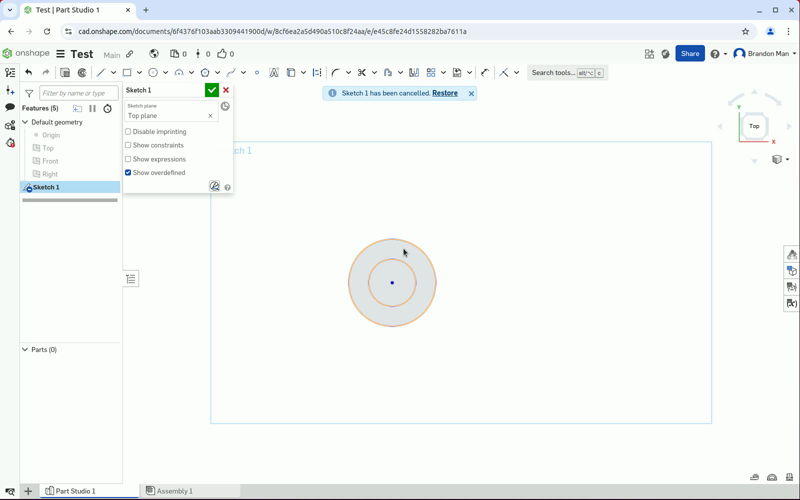
click(403, 248)
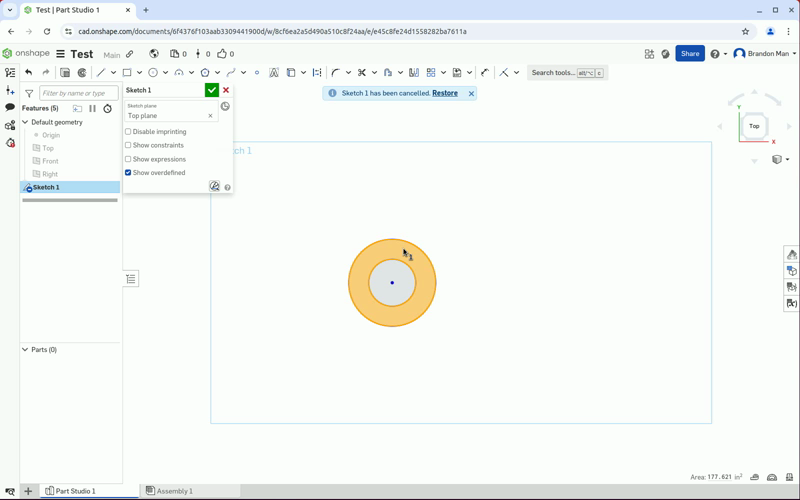
mouse_move(73, 352)
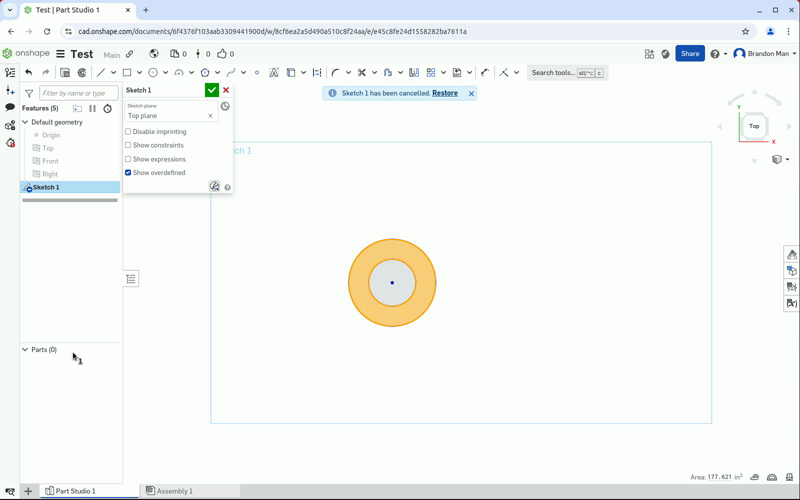
key(shift+y)
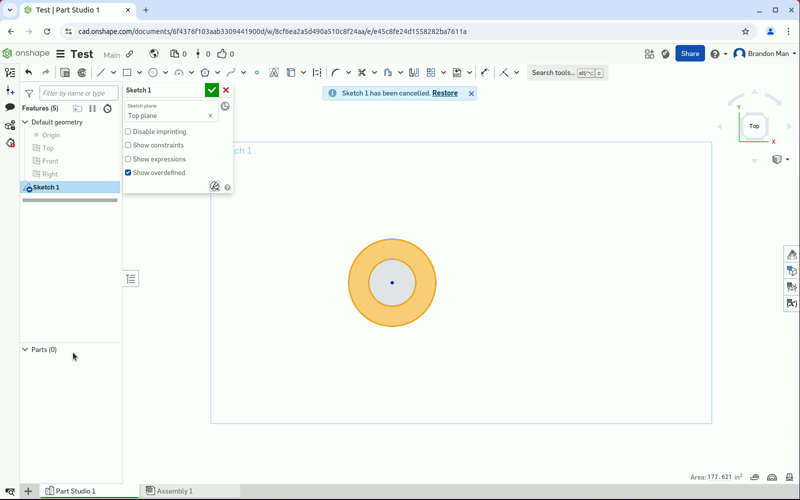
key(shift+e)
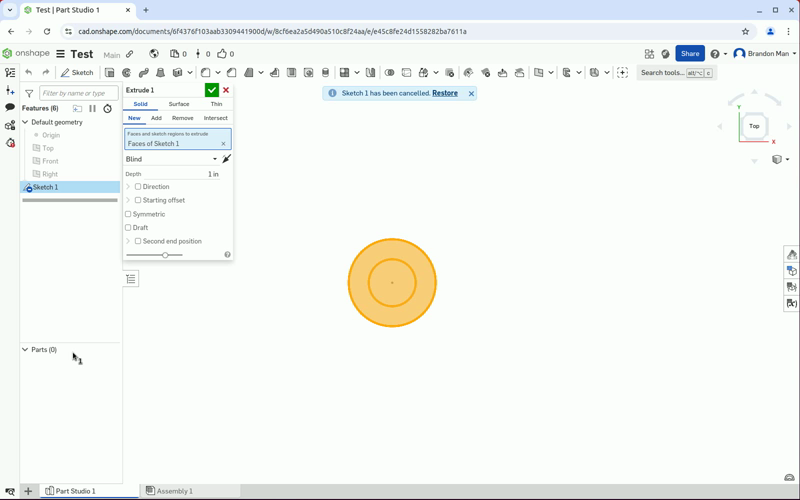
mouse_move(143, 106)
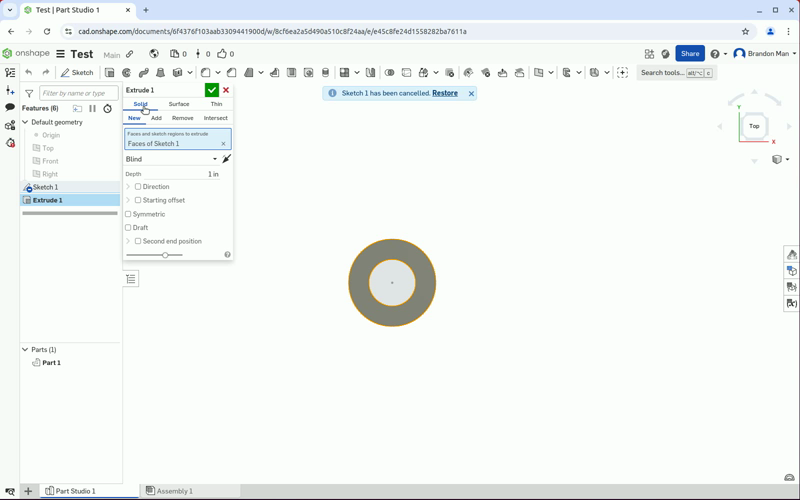
click(143, 106)
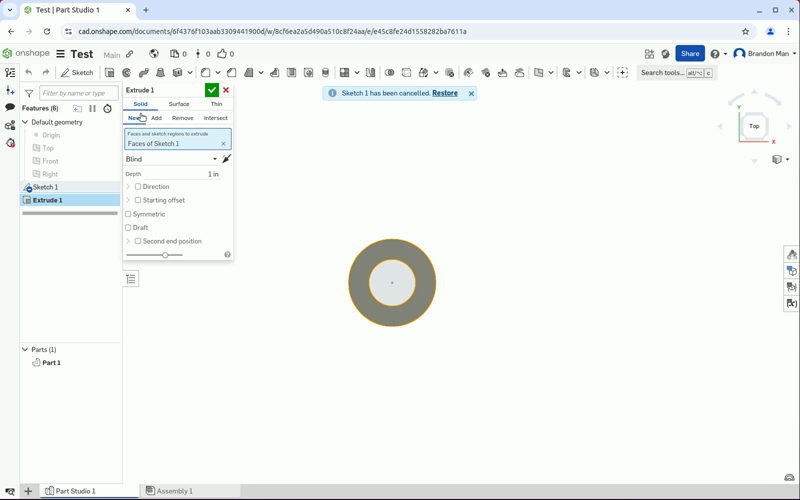
mouse_move(137, 120)
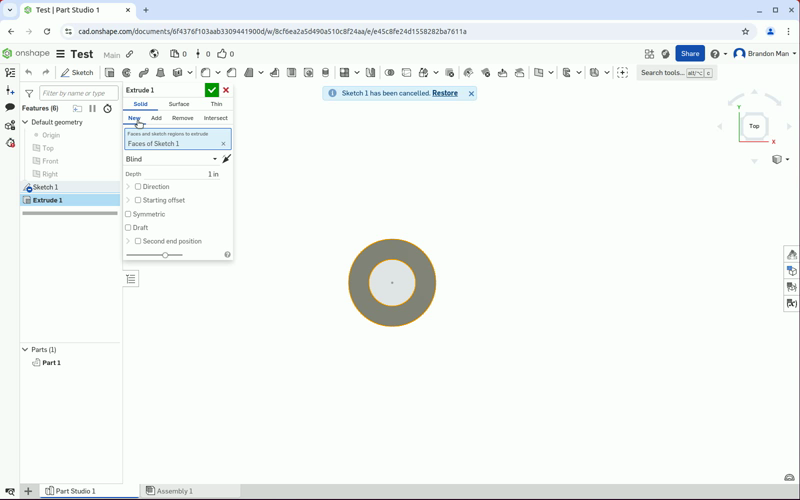
click(137, 120)
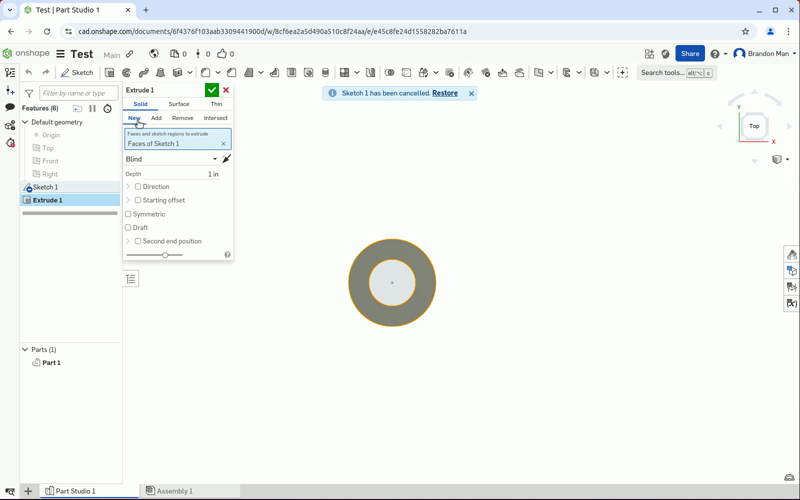
key(tab, 4)
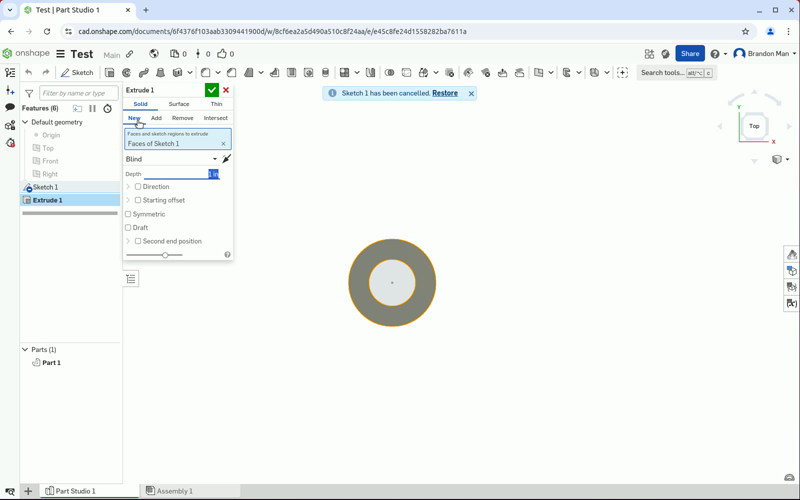
text(7.703)
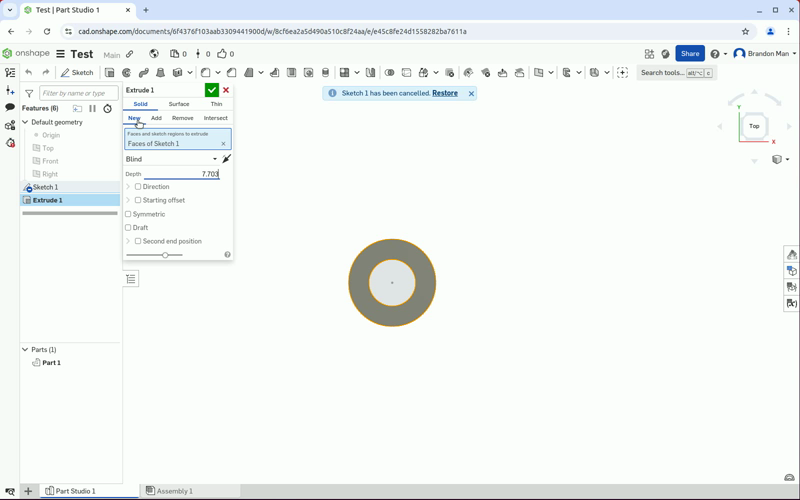
key(enter)
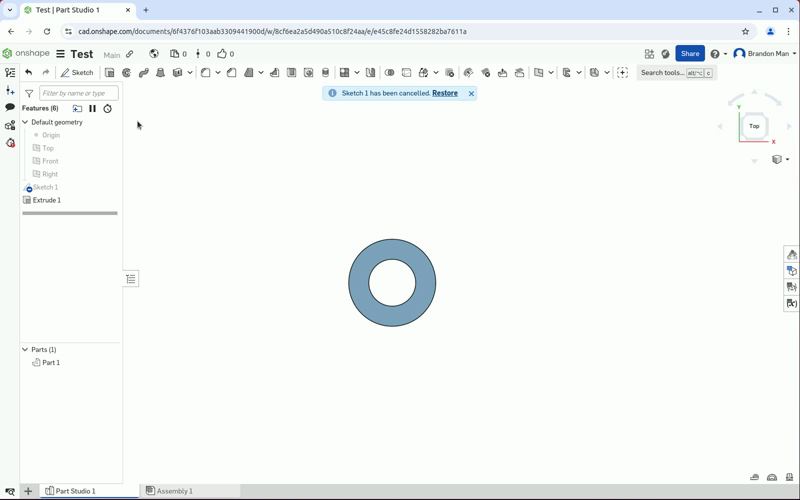
key(shift+h)
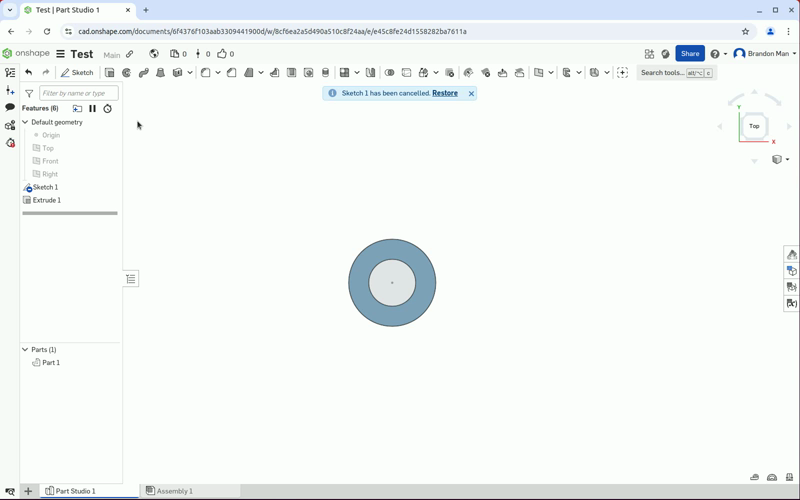
key(shift+h)
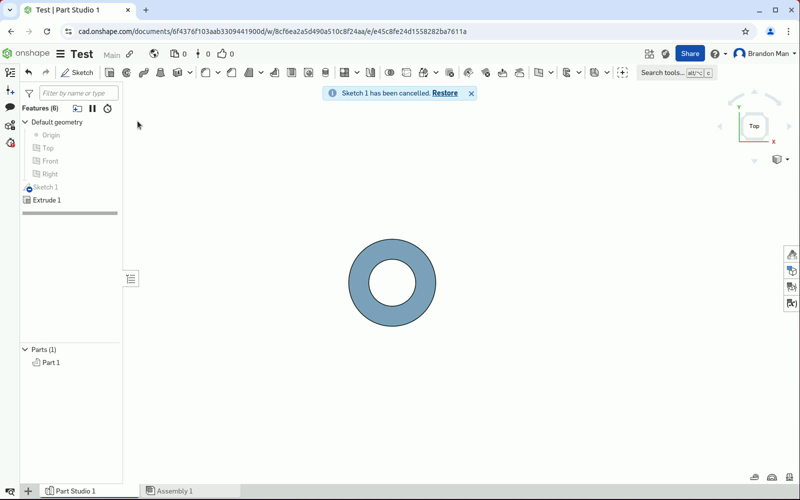
mouse_move(73, 189)
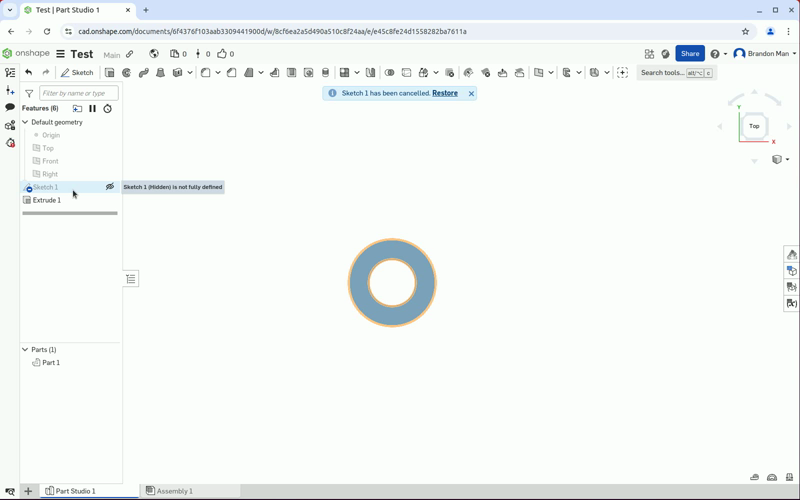
click(73, 189)
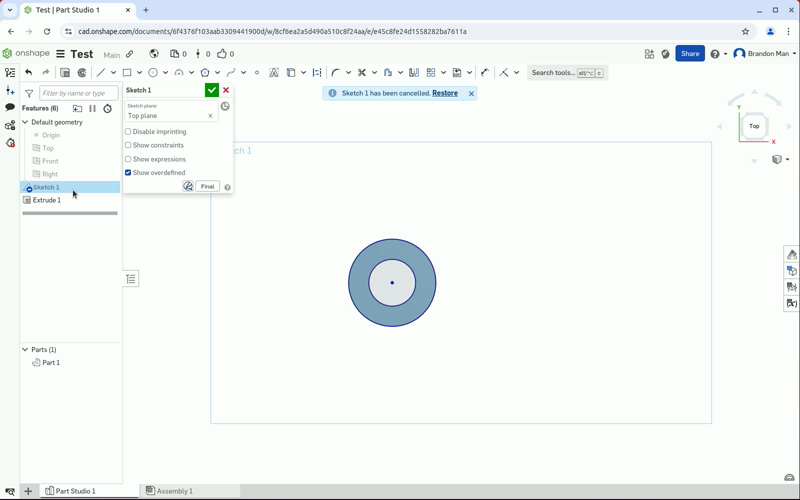
mouse_move(229, 92)
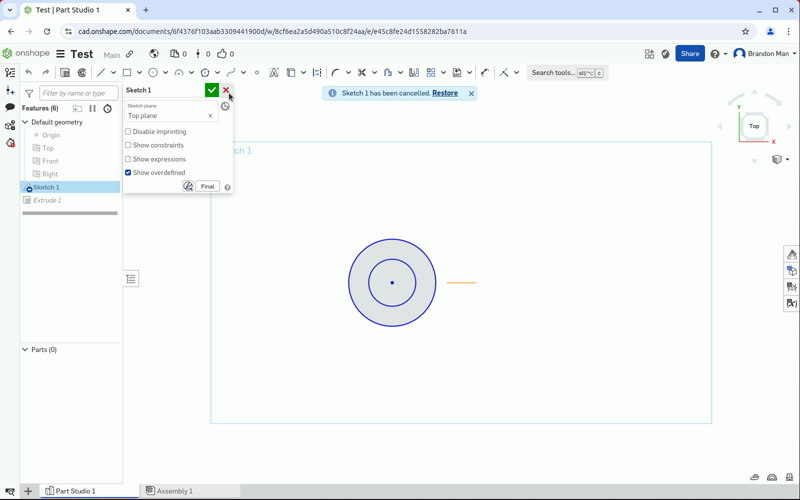
click(229, 92)
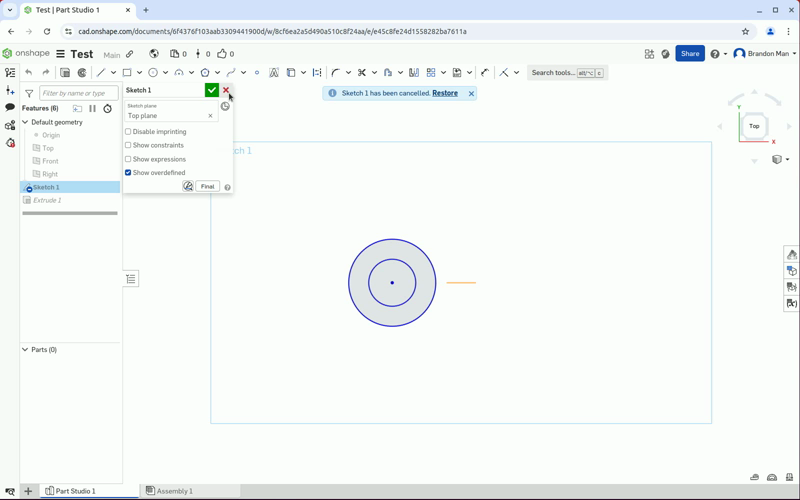
key(shift+s)
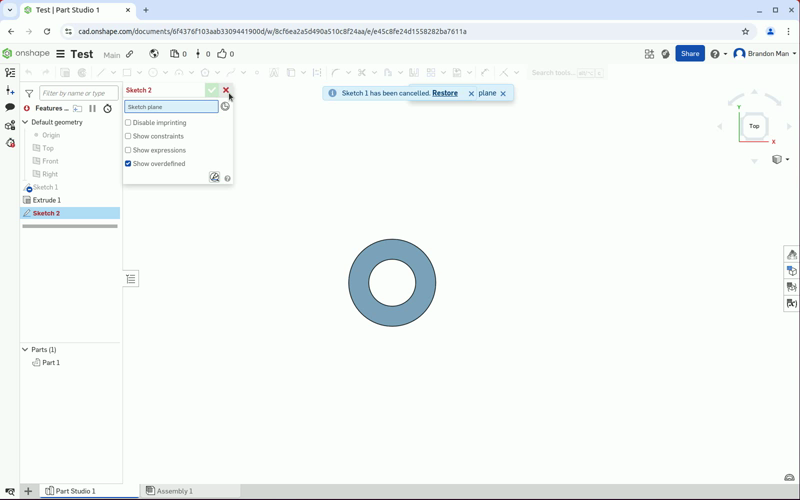
mouse_move(73, 150)
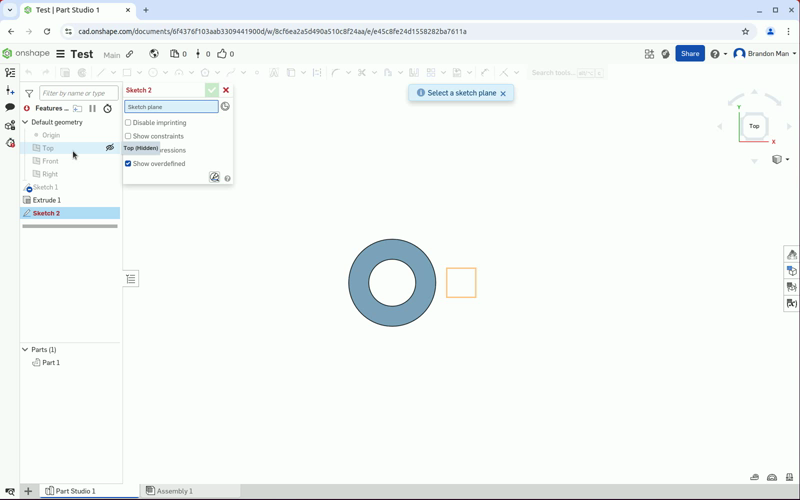
click(73, 150)
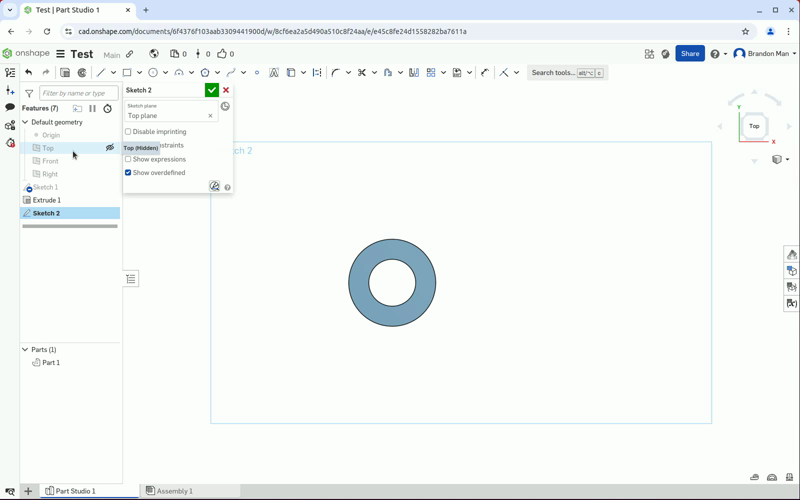
mouse_move(73, 352)
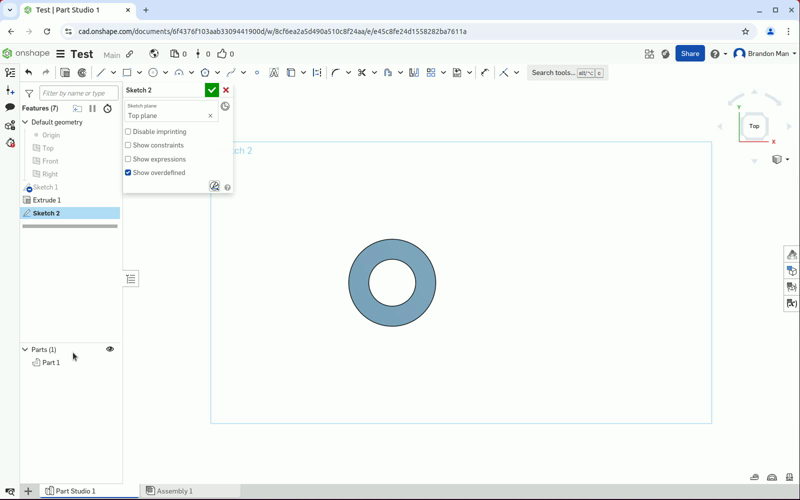
key(y)
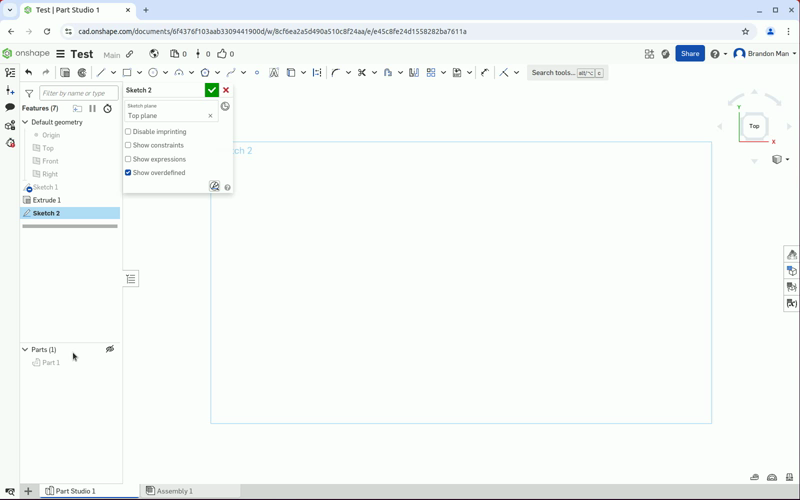
key(l)
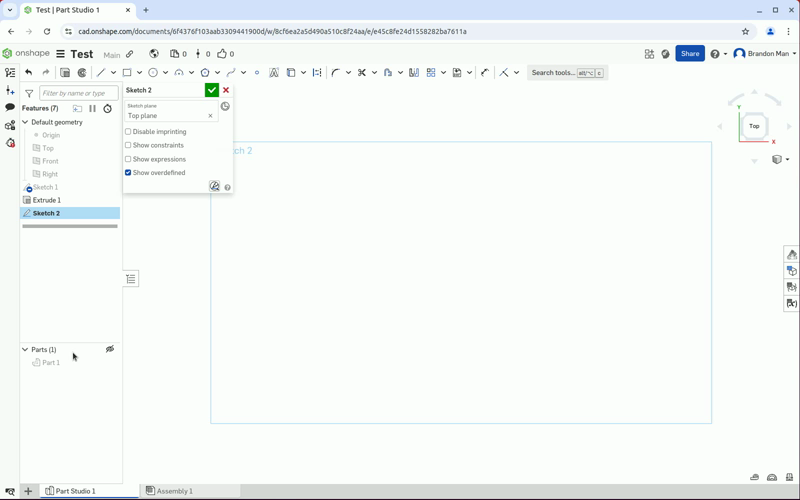
key_down(shift)
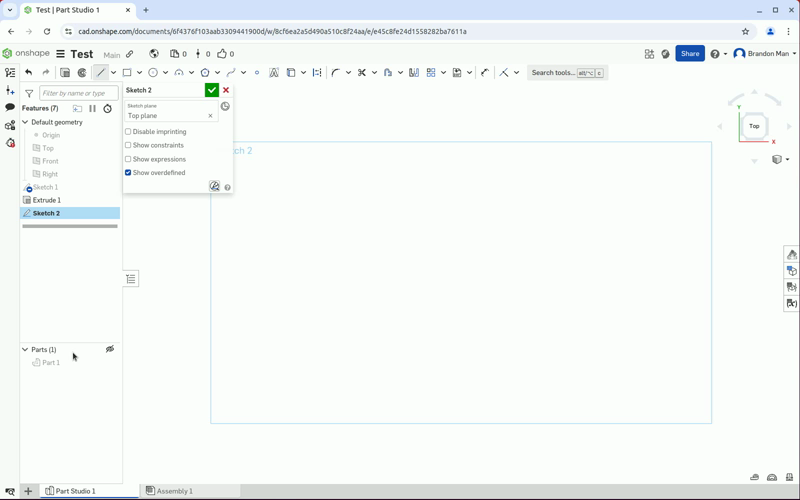
mouse_move(391, 326)
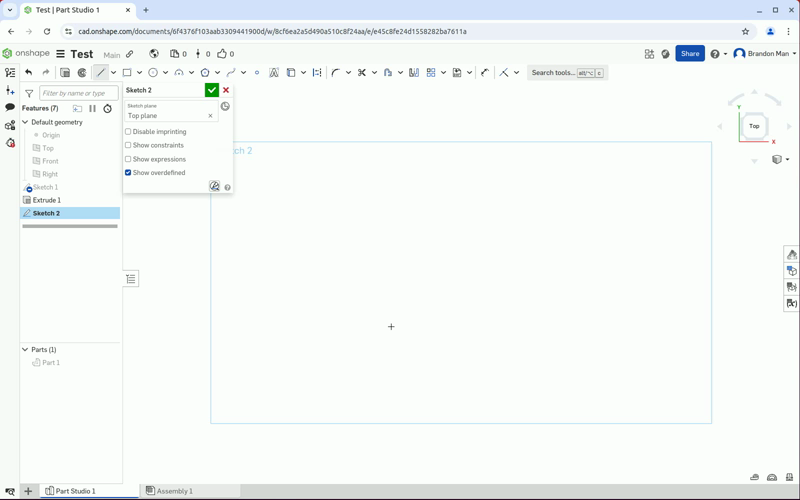
click(391, 326)
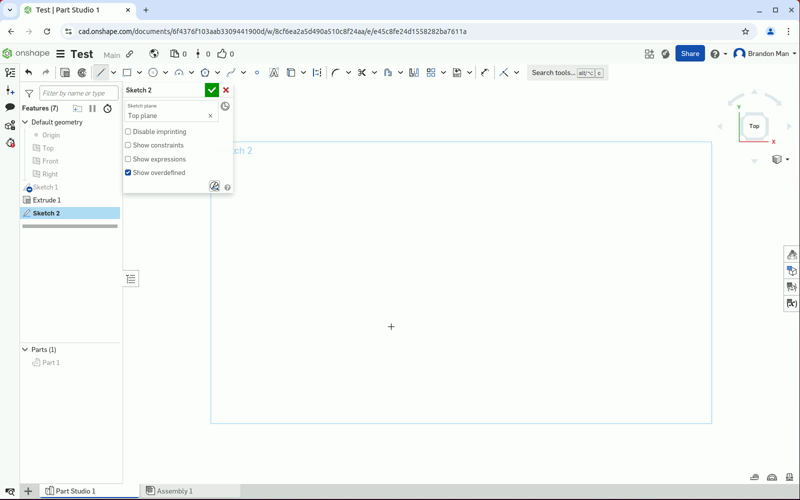
key_up(shift)
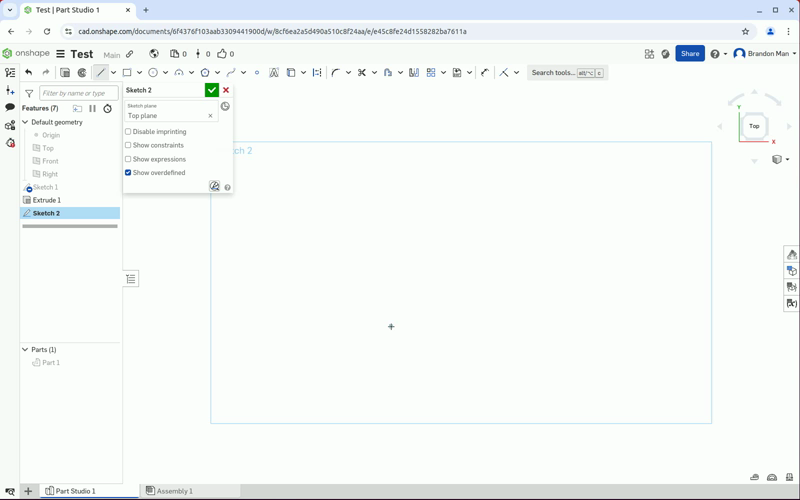
key_down(shift)
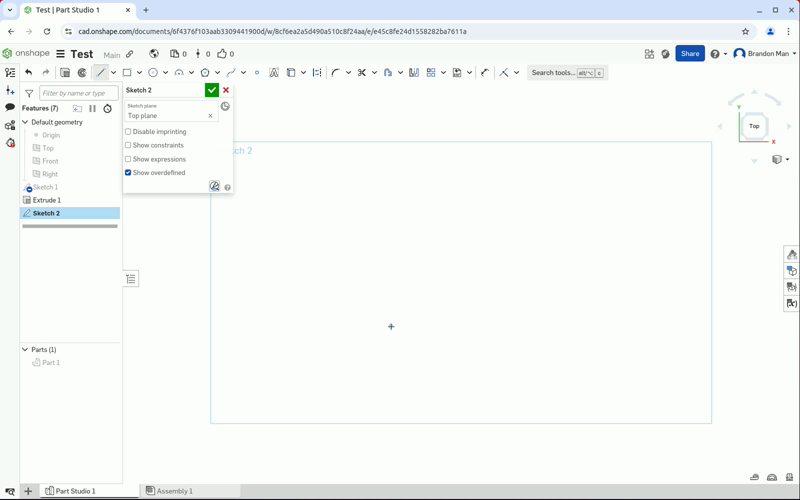
mouse_move(529, 324)
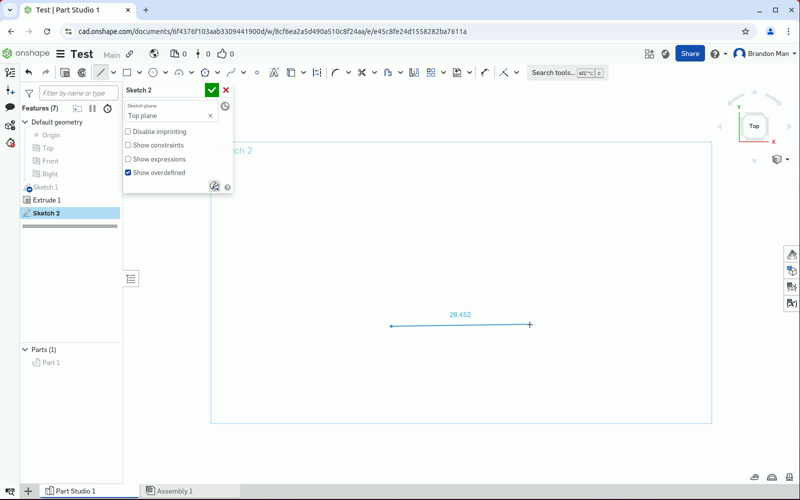
click(529, 324)
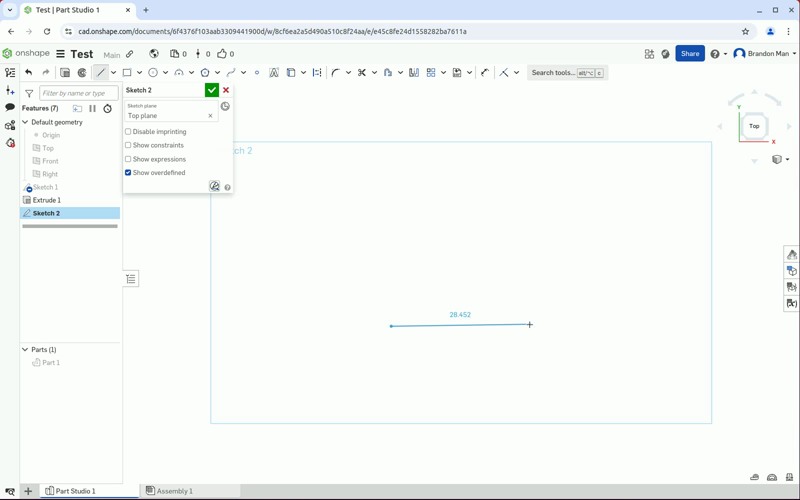
key_up(shift)
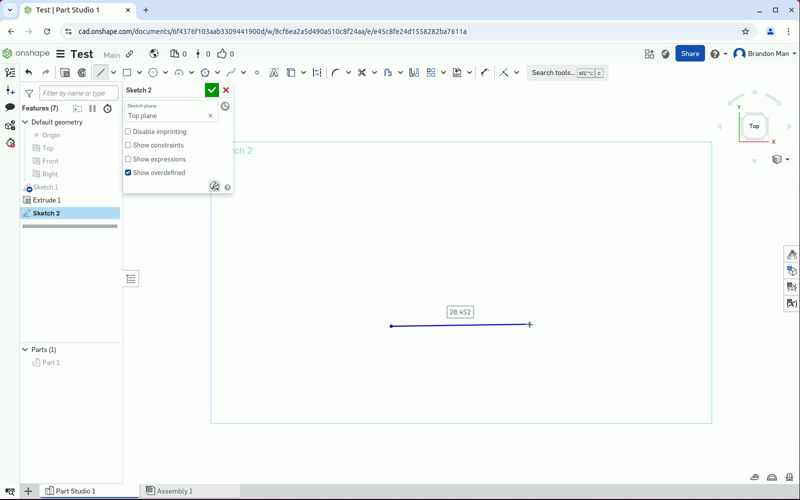
key(esc)
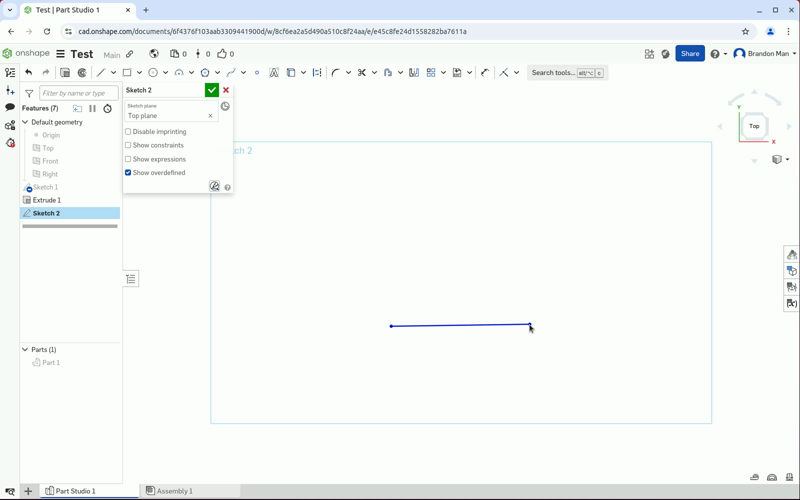
key(a)
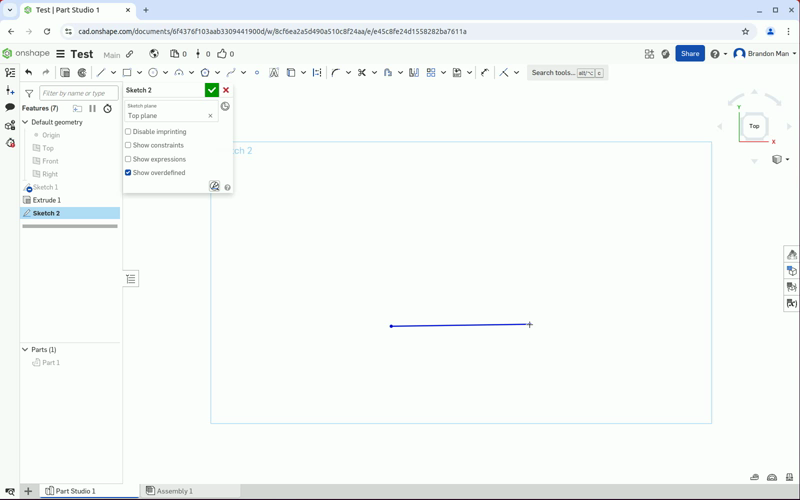
mouse_move(529, 324)
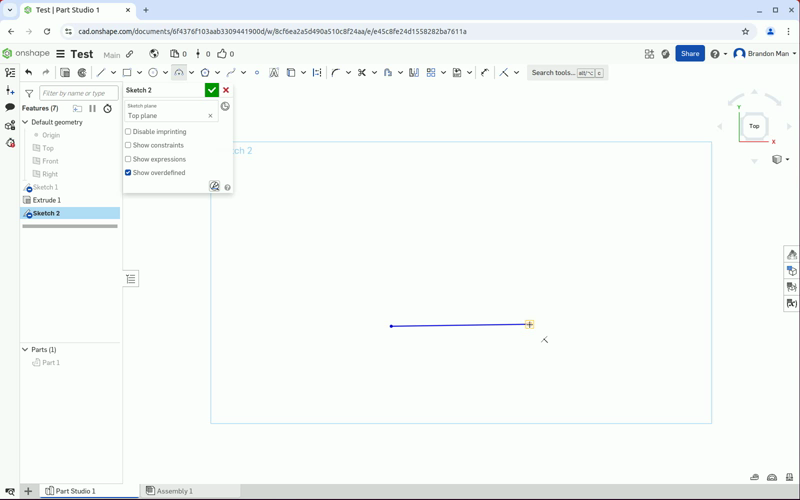
click(529, 324)
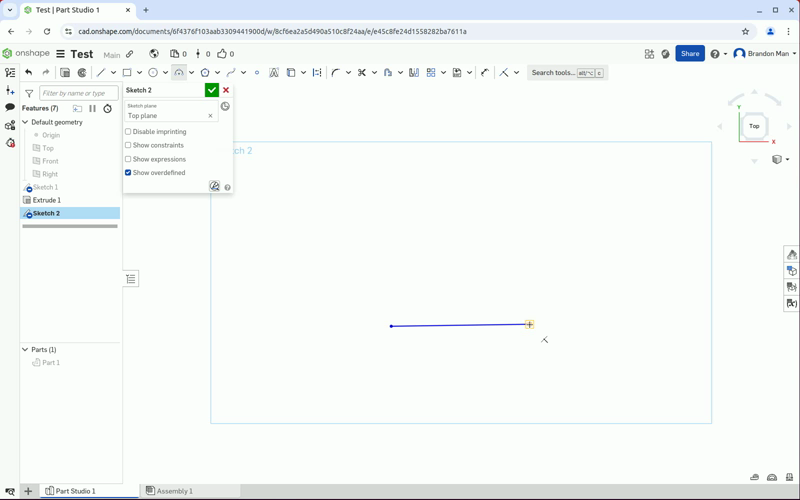
key_down(shift)
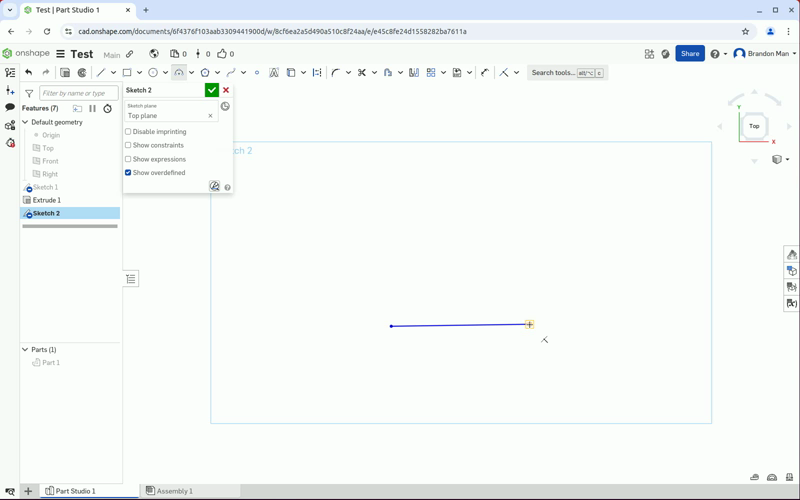
mouse_move(529, 241)
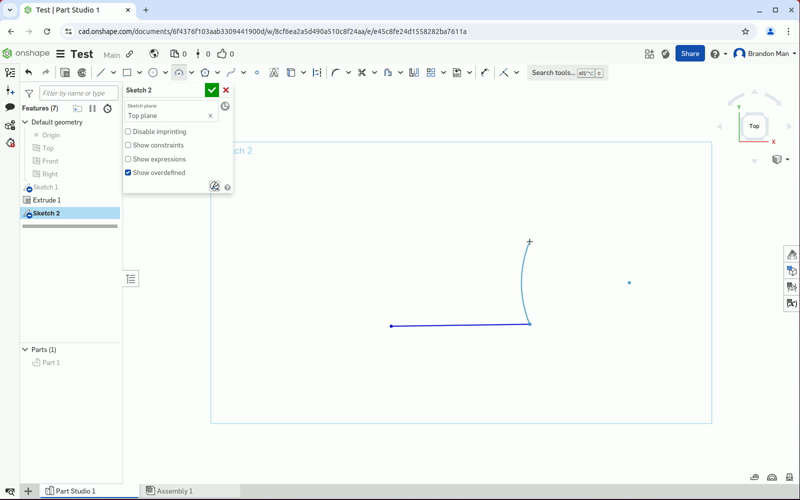
click(529, 241)
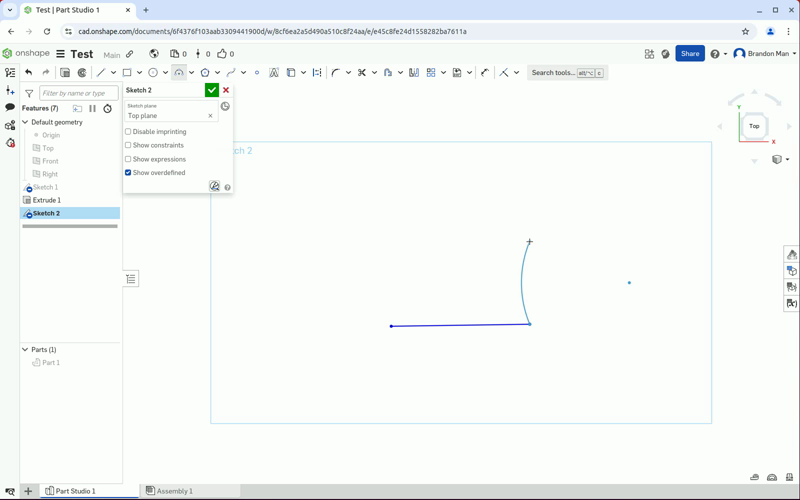
mouse_move(570, 282)
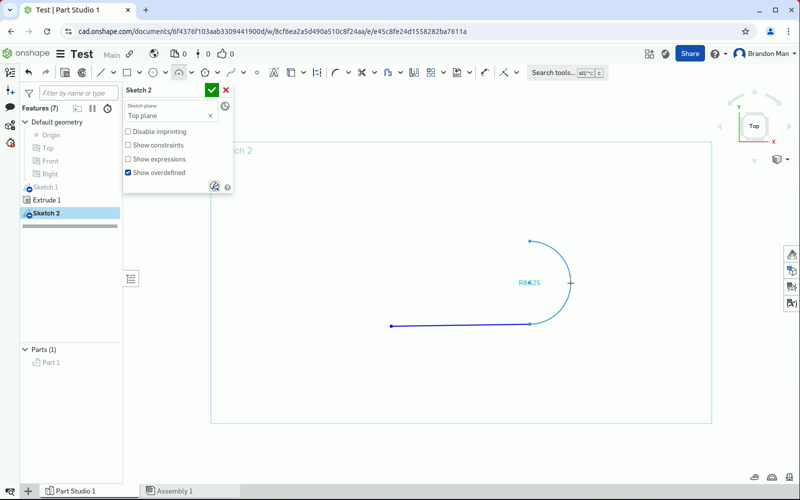
click(570, 282)
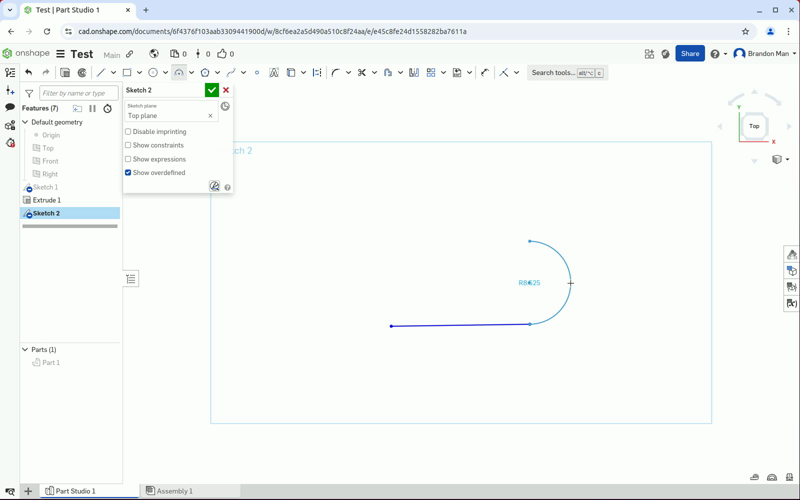
key_up(shift)
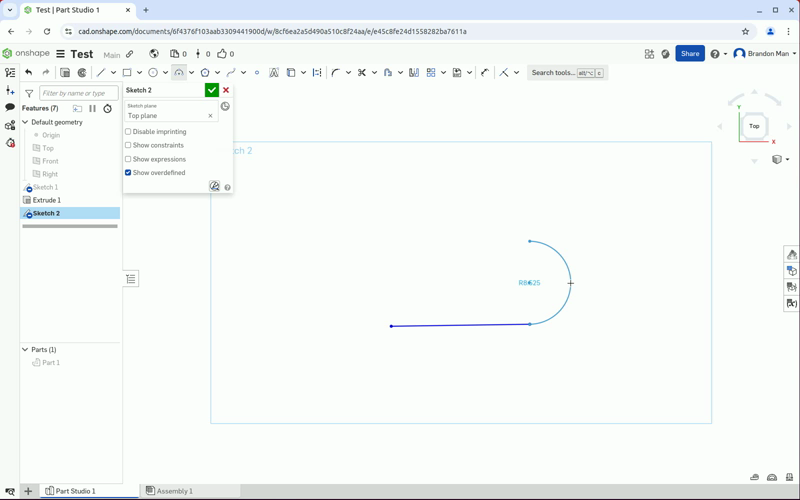
key(esc)
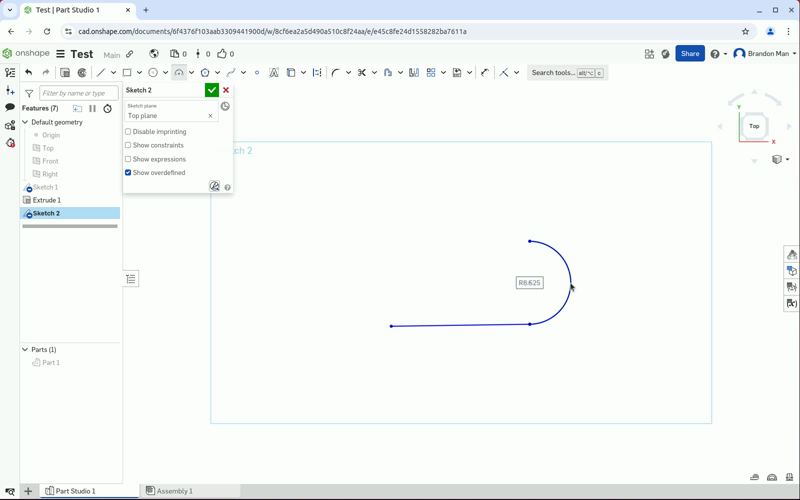
key(l)
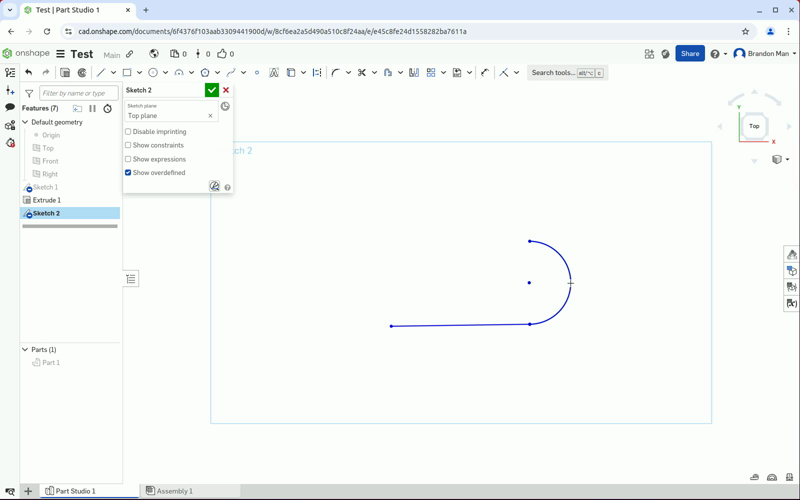
mouse_move(529, 241)
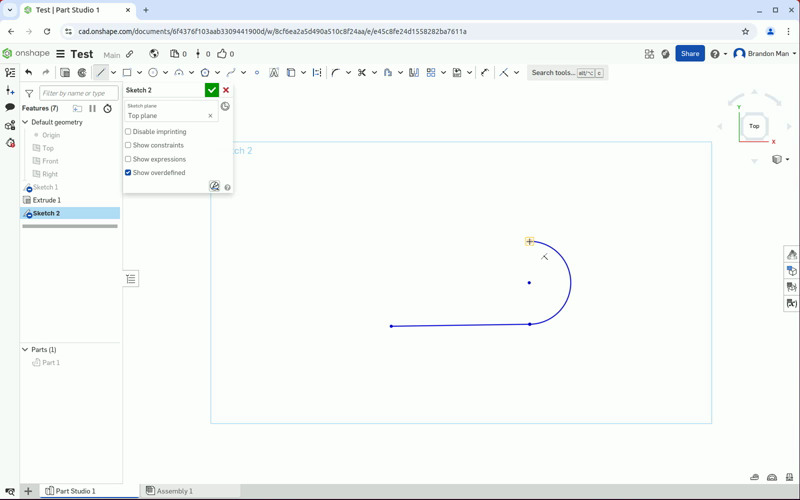
click(529, 241)
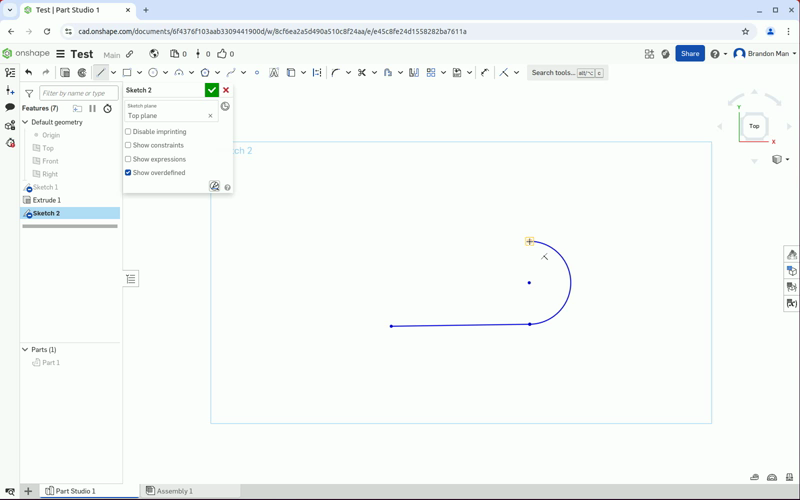
key_down(shift)
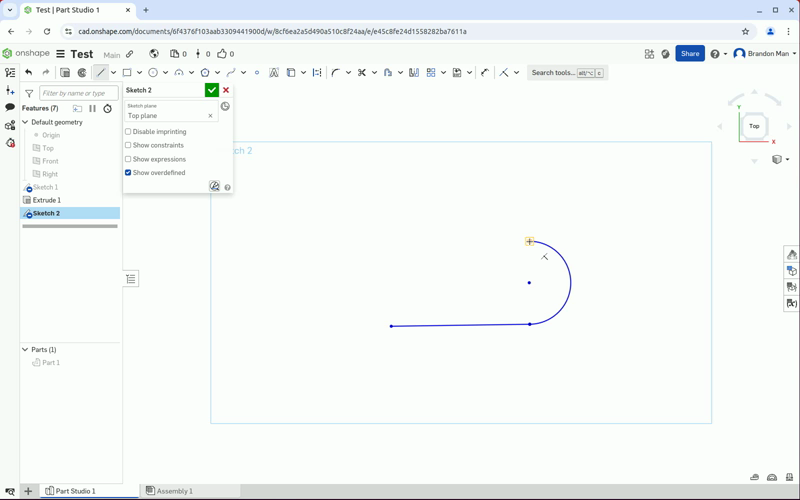
mouse_move(391, 241)
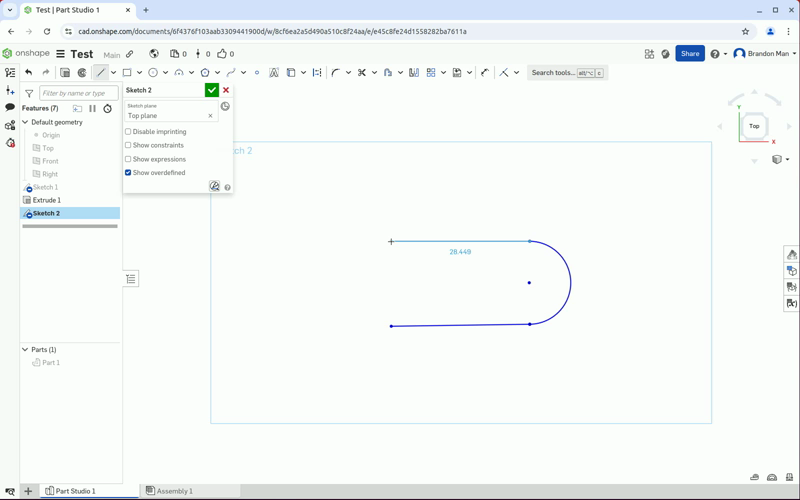
click(391, 241)
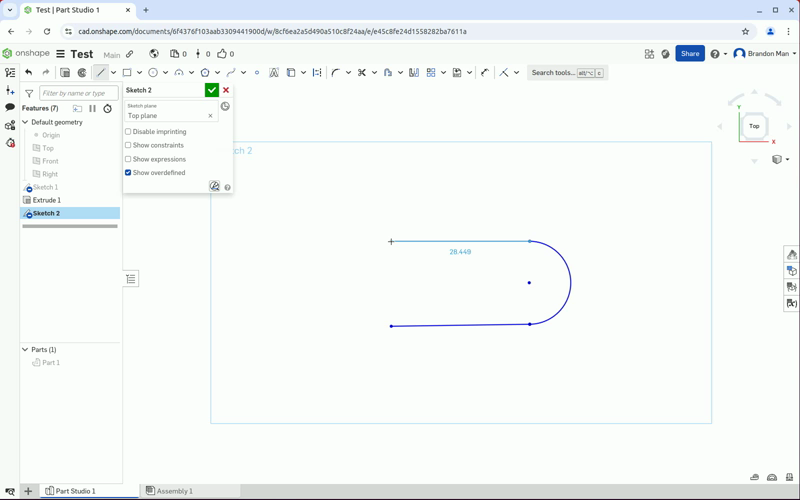
key_up(shift)
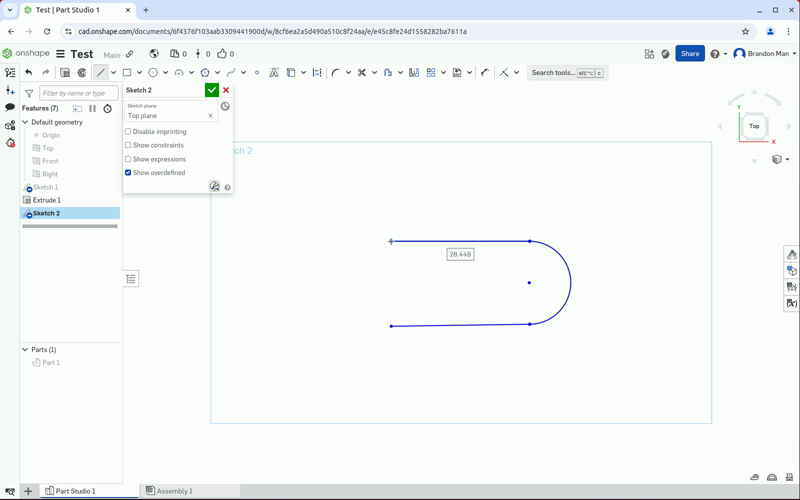
key(esc)
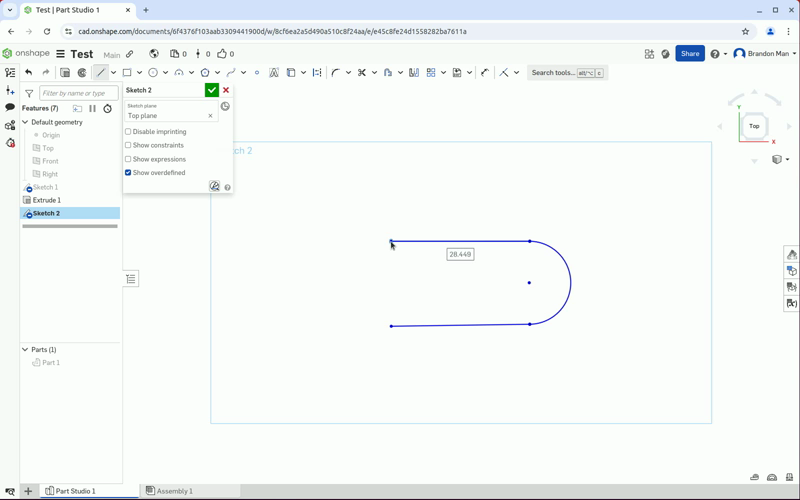
key(a)
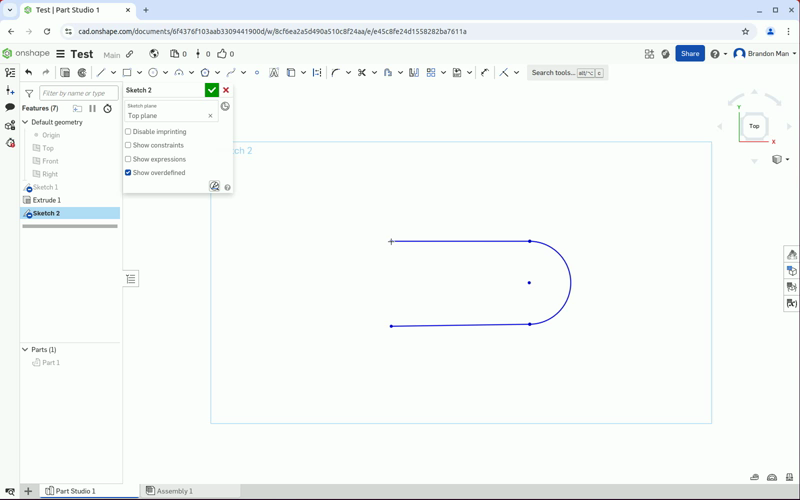
mouse_move(391, 241)
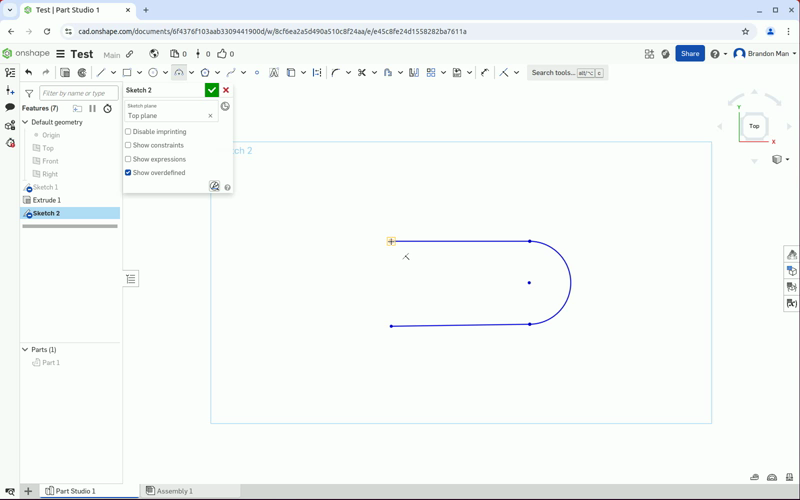
click(391, 241)
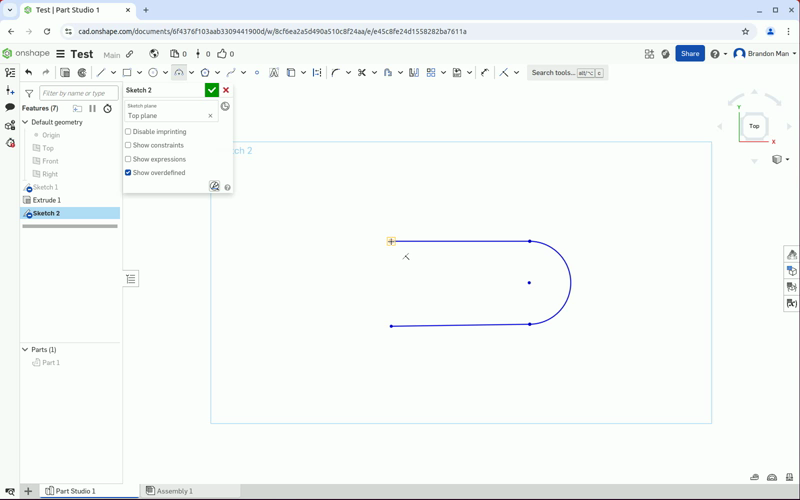
mouse_move(391, 326)
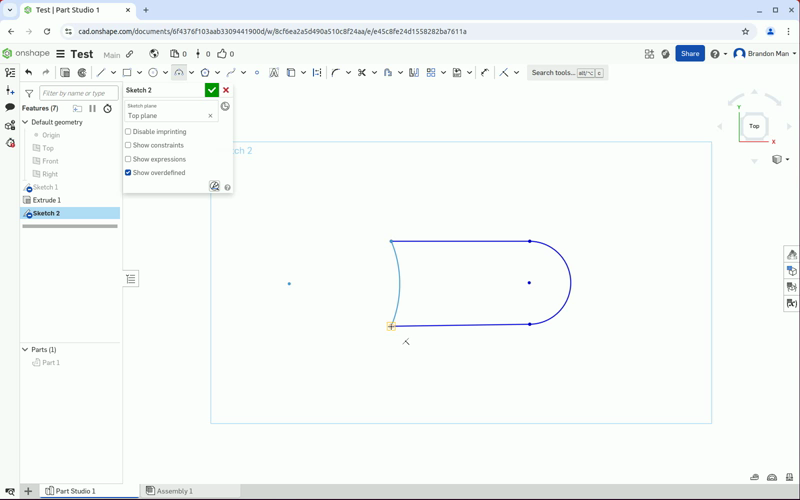
click(391, 326)
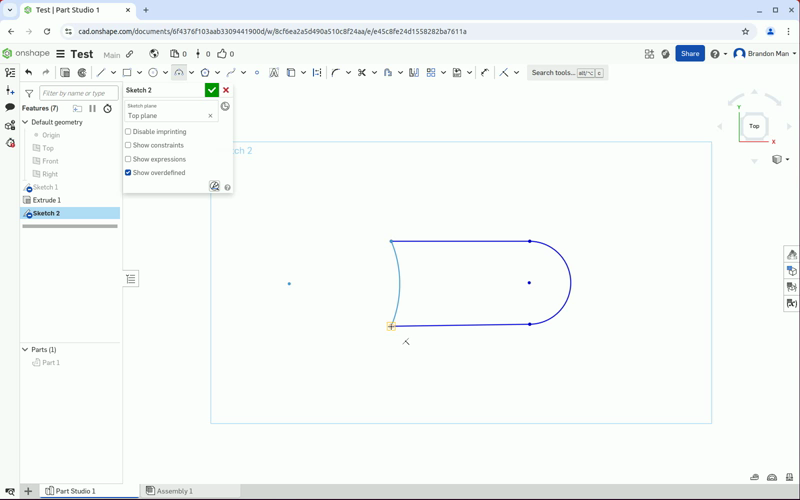
key_down(shift)
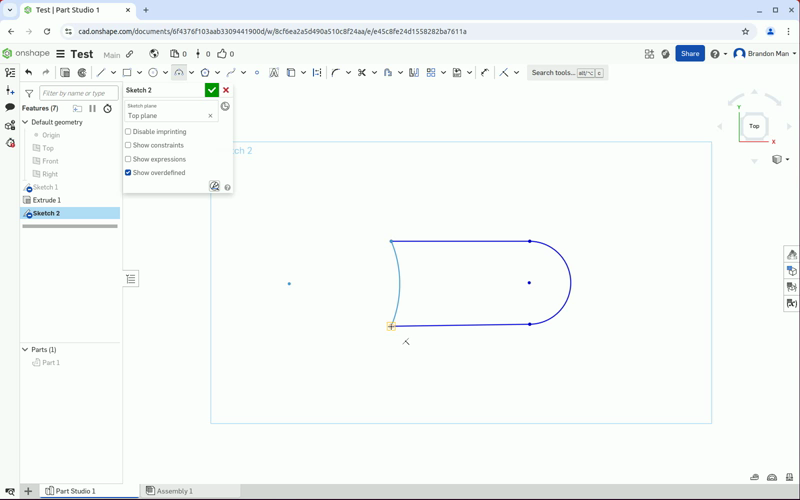
mouse_move(433, 283)
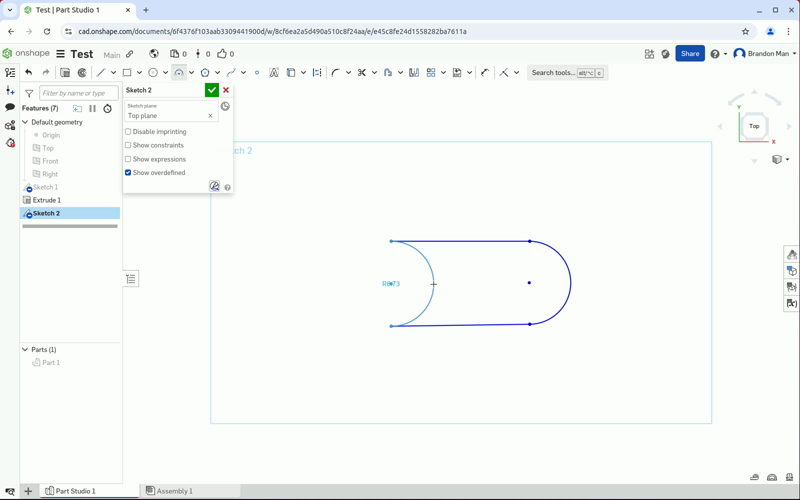
click(433, 283)
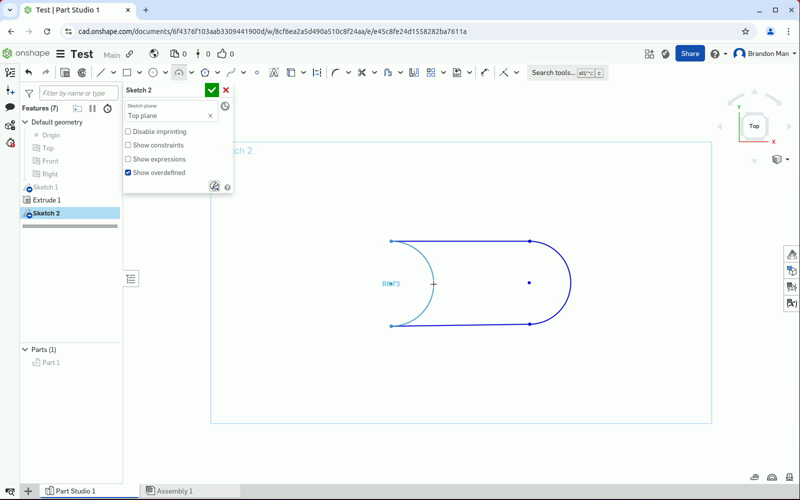
key_up(shift)
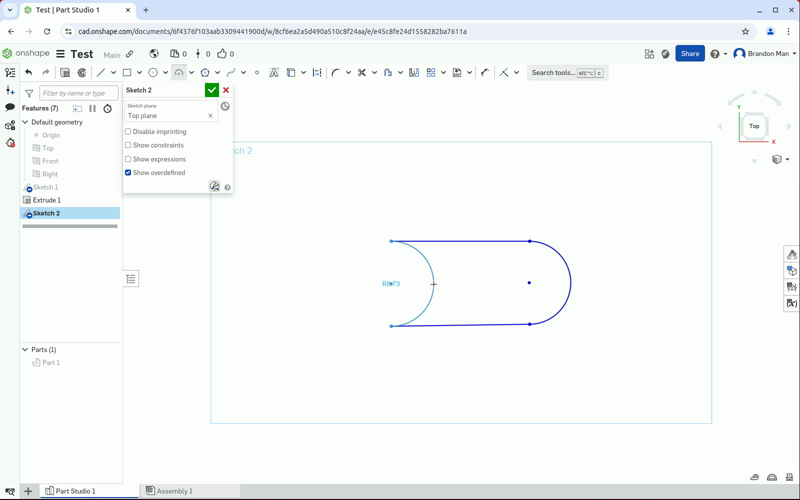
key(esc)
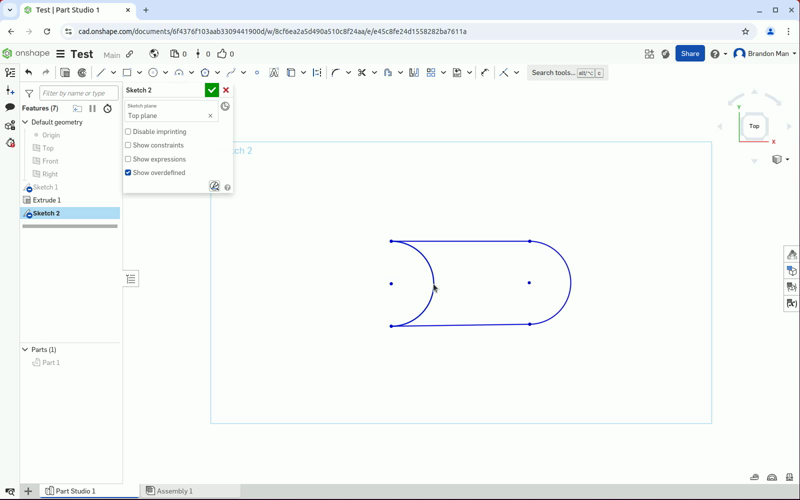
key(c)
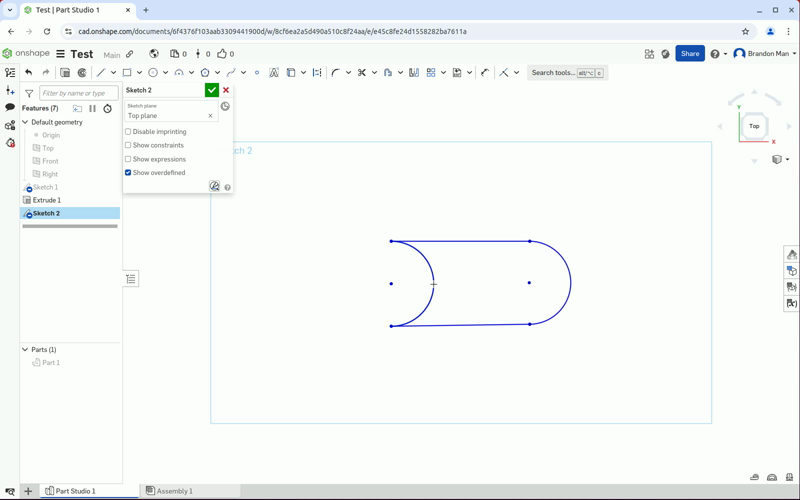
key_down(shift)
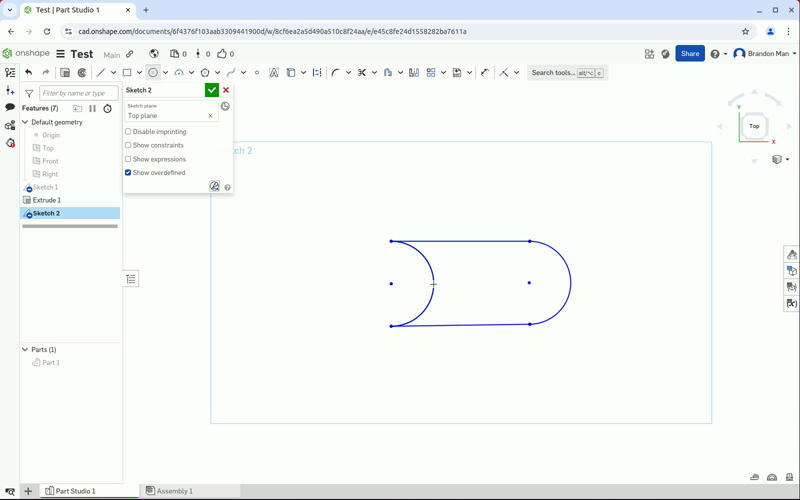
mouse_move(529, 282)
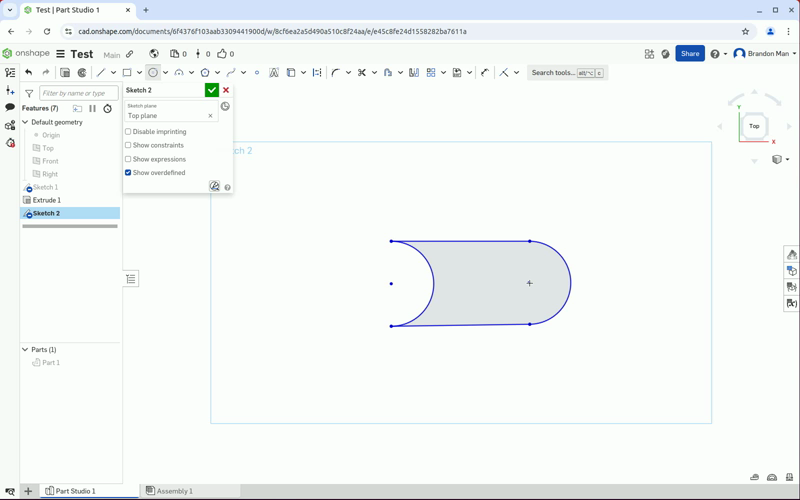
scroll(6)
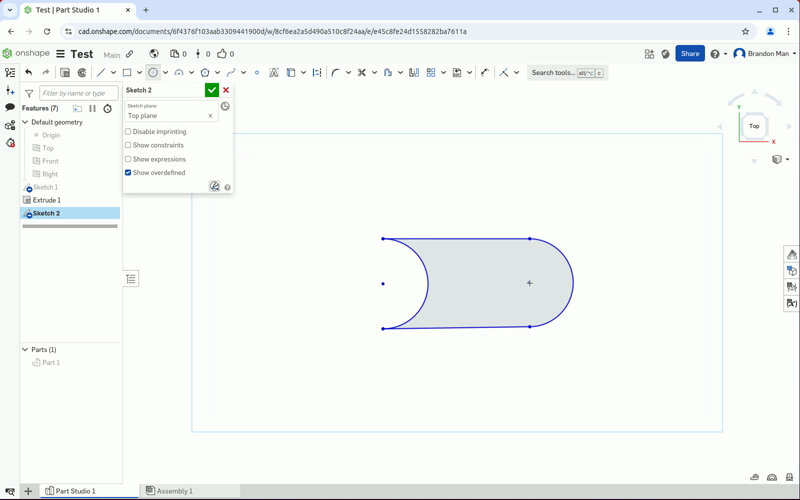
scroll(6)
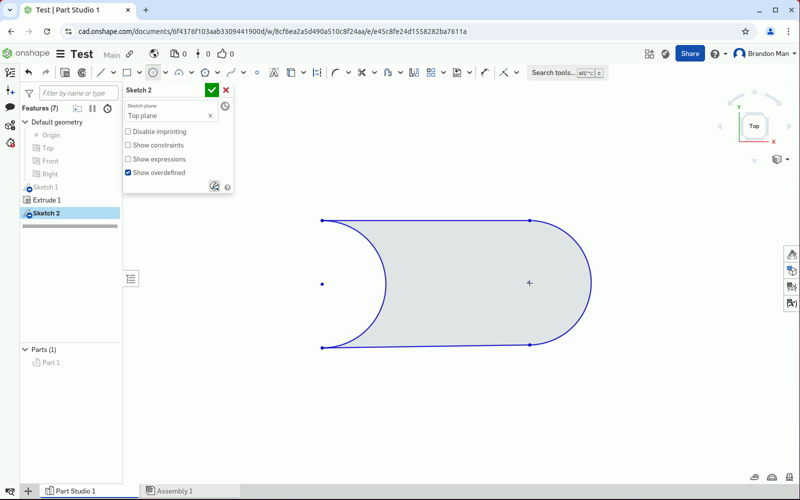
scroll(6)
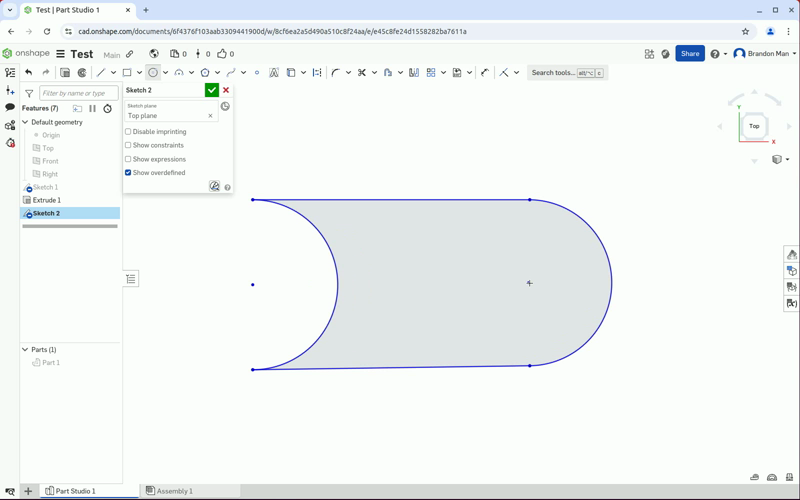
scroll(6)
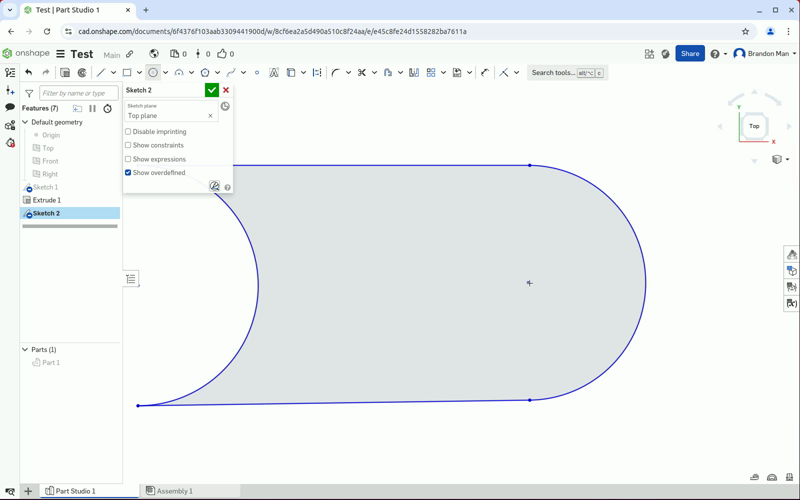
scroll(6)
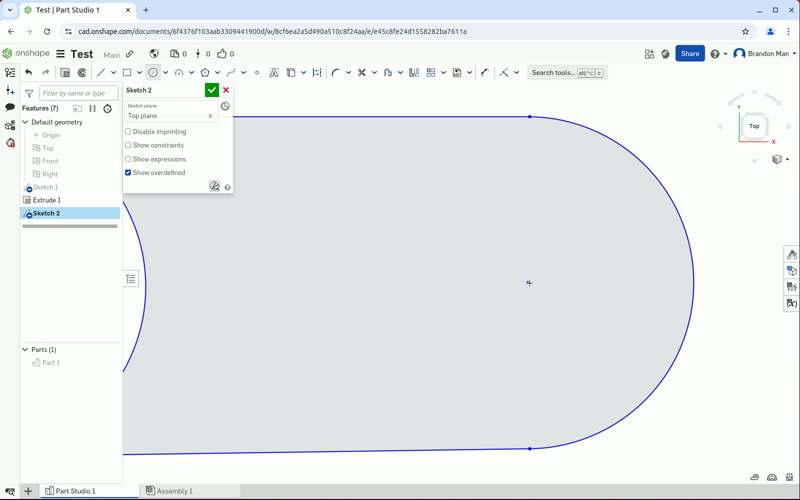
scroll(6)
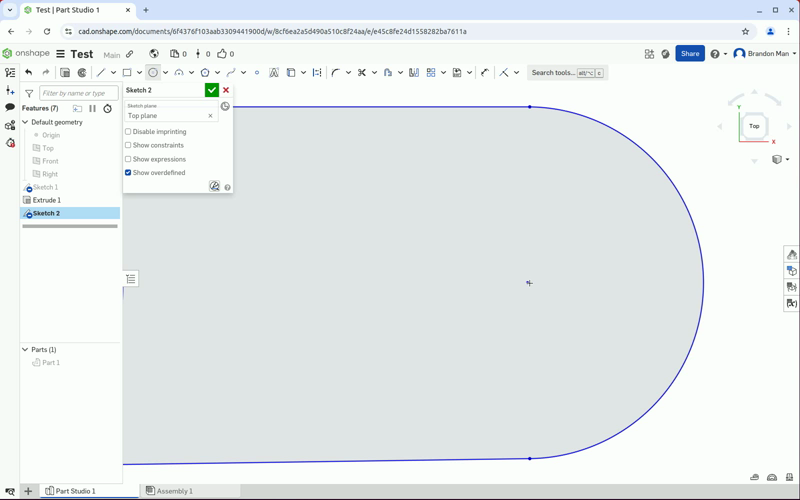
scroll(6)
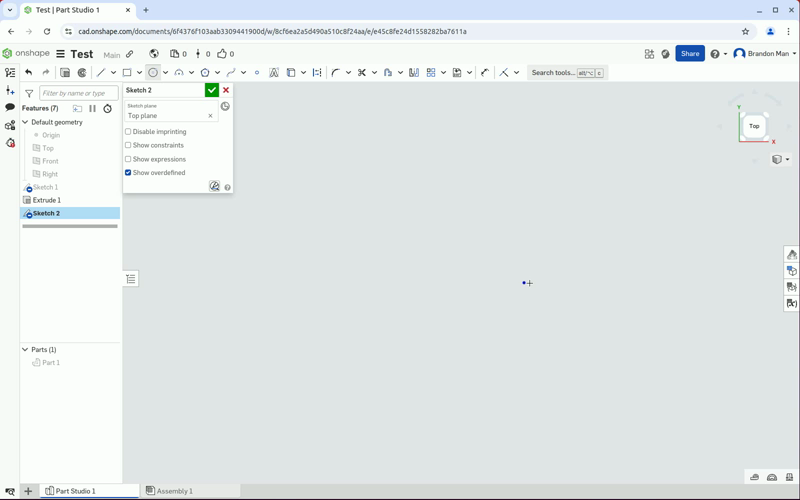
click(529, 282)
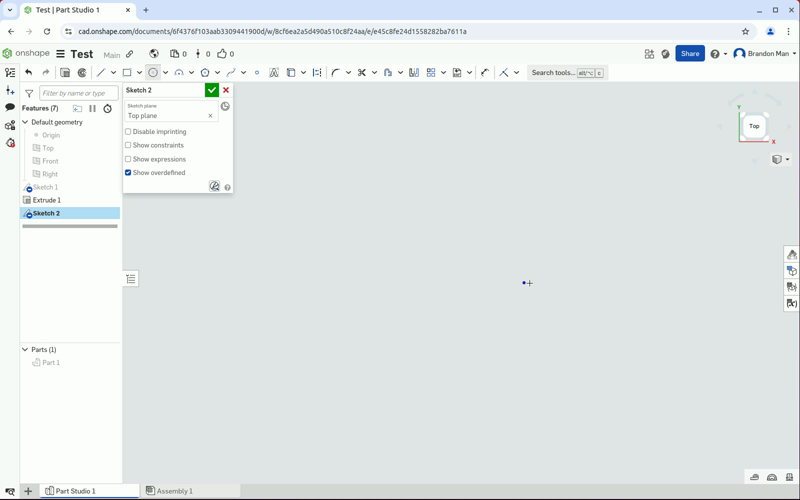
scroll(-6)
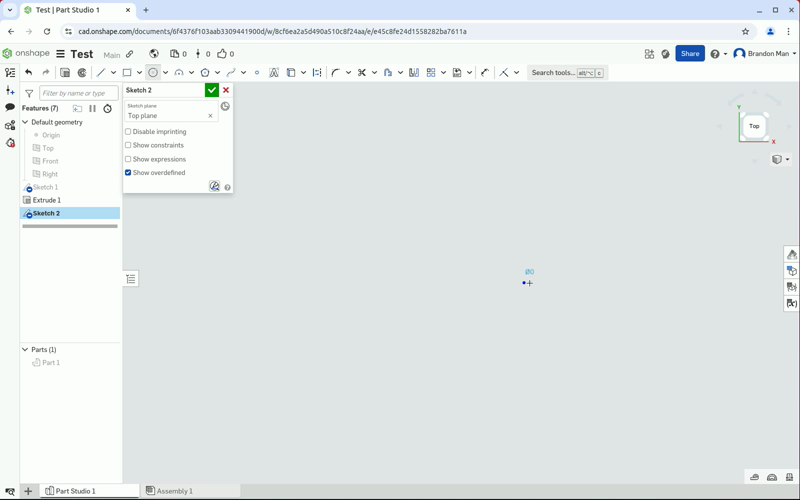
scroll(-6)
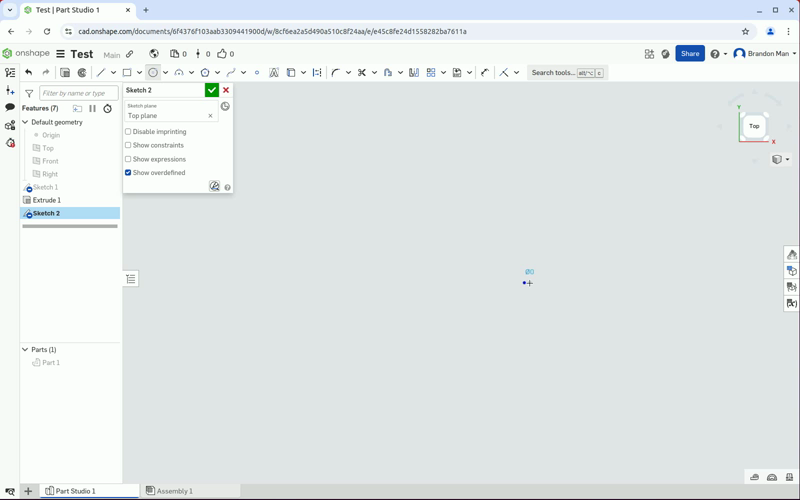
scroll(-6)
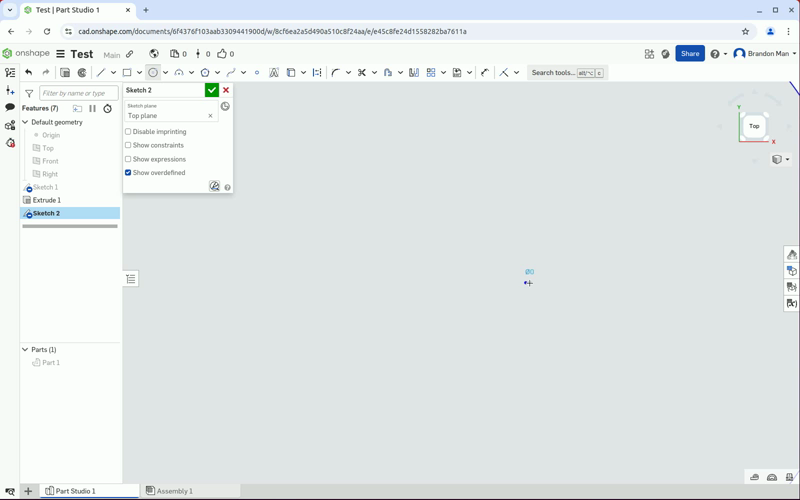
scroll(-6)
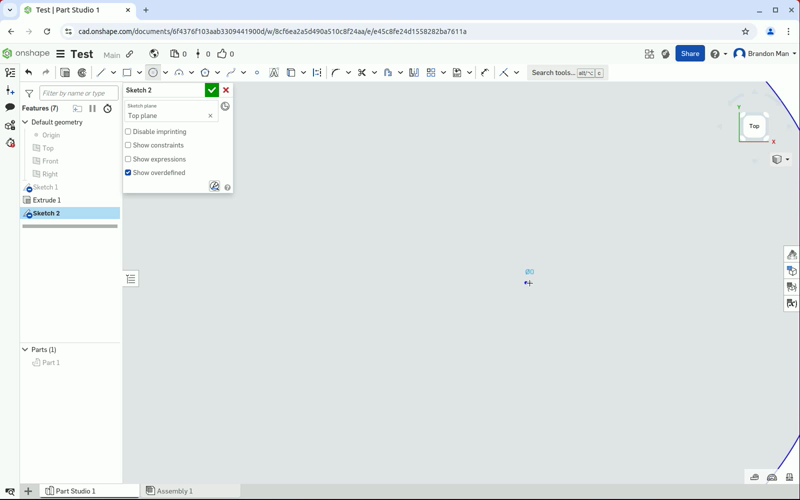
scroll(-6)
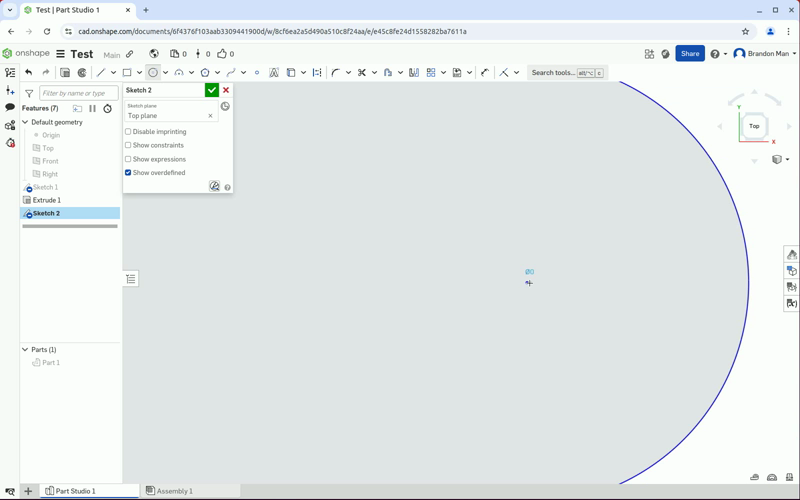
scroll(-6)
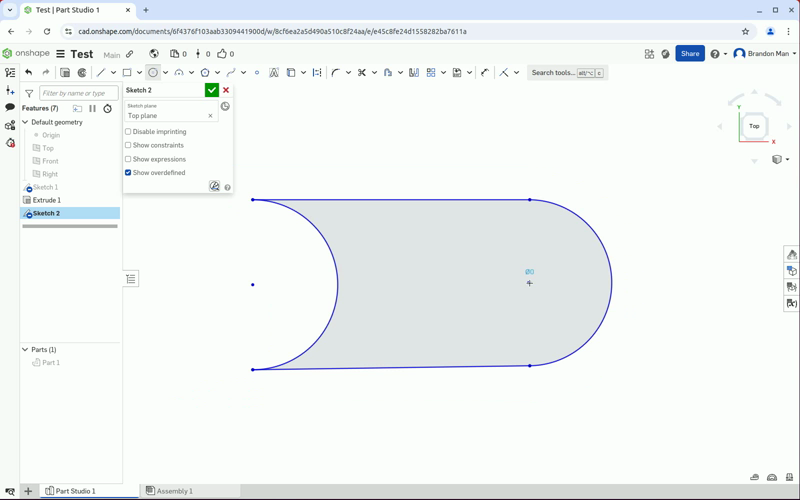
scroll(-6)
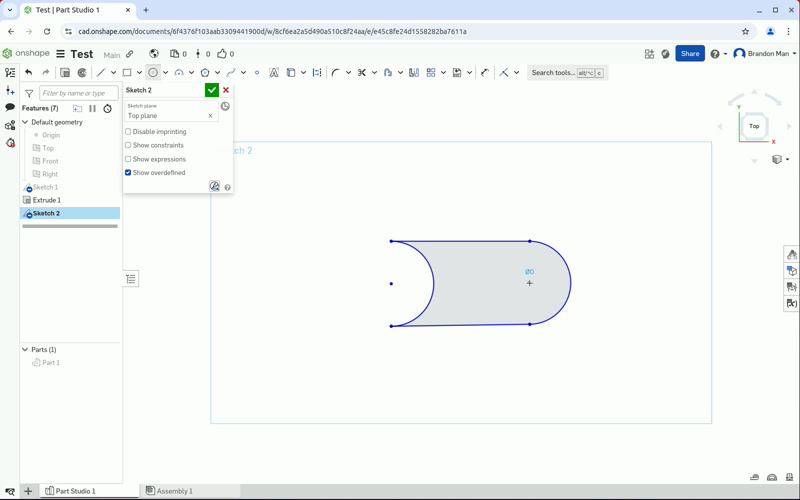
key_up(shift)
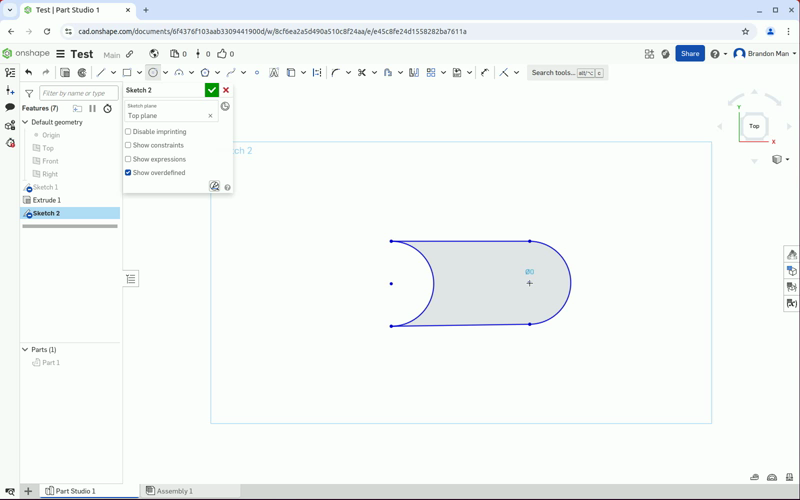
mouse_move(554, 282)
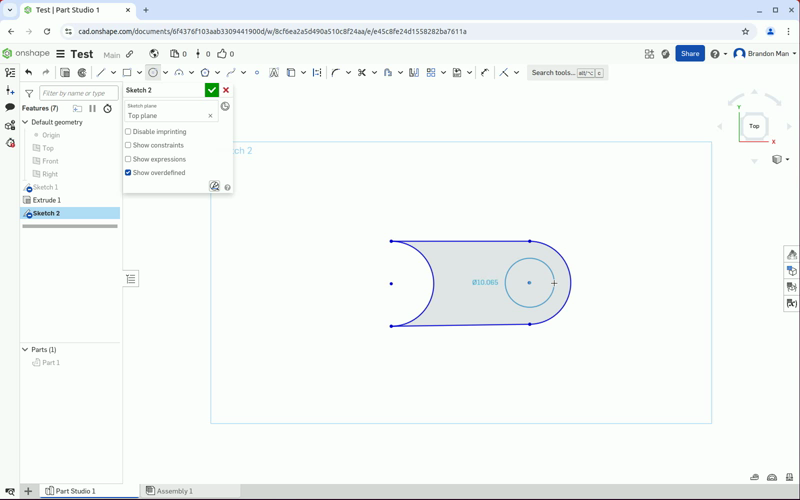
click(554, 282)
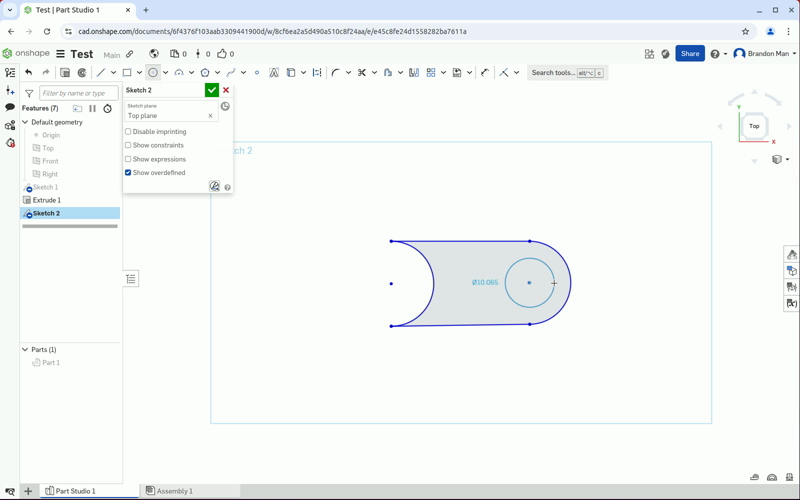
key(esc)
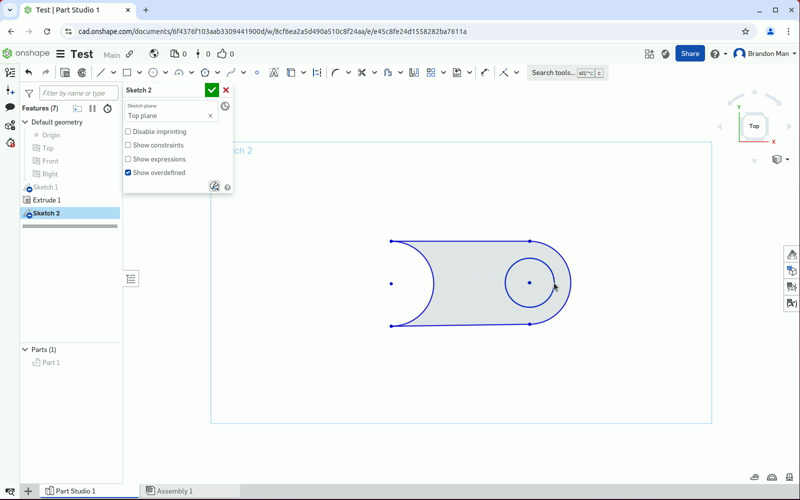
mouse_move(489, 264)
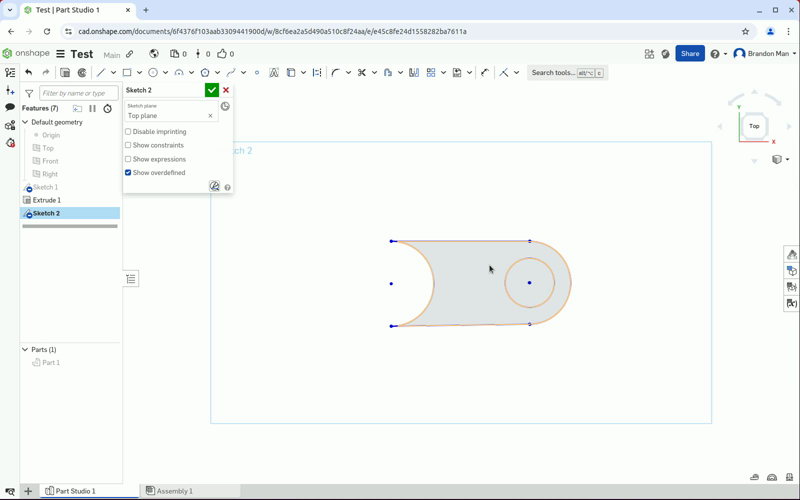
click(489, 264)
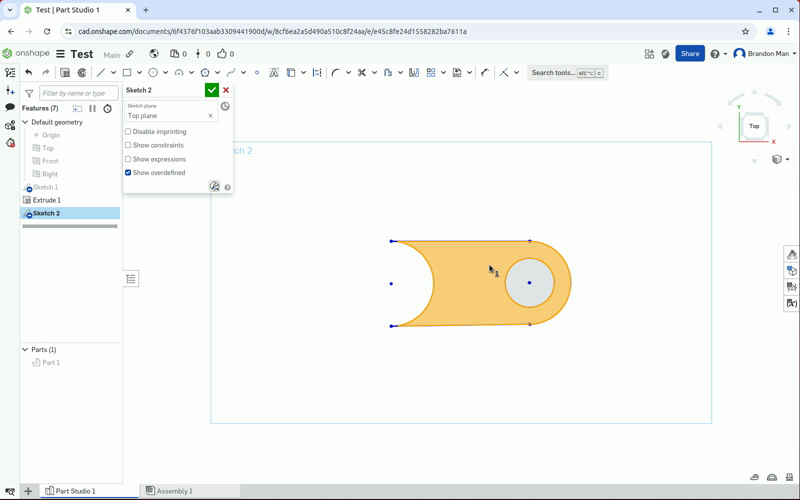
mouse_move(73, 352)
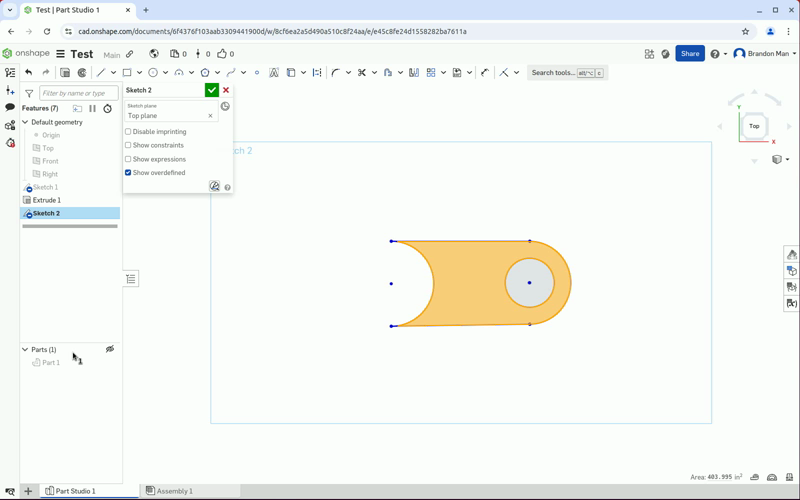
key(shift+y)
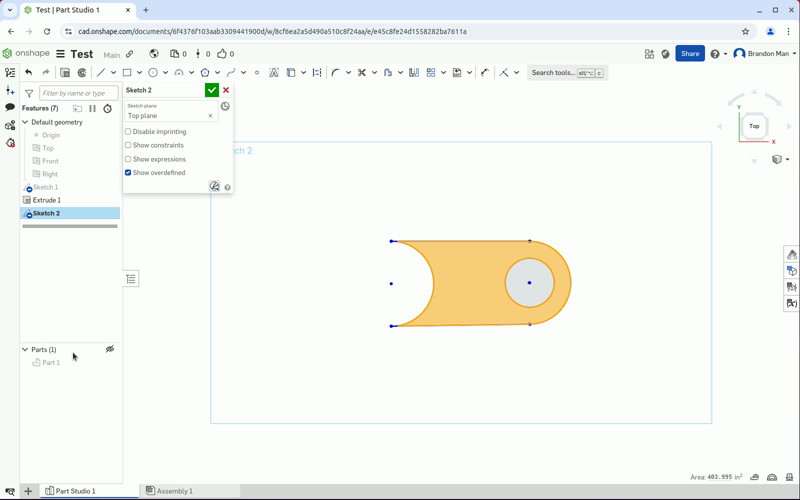
key(shift+e)
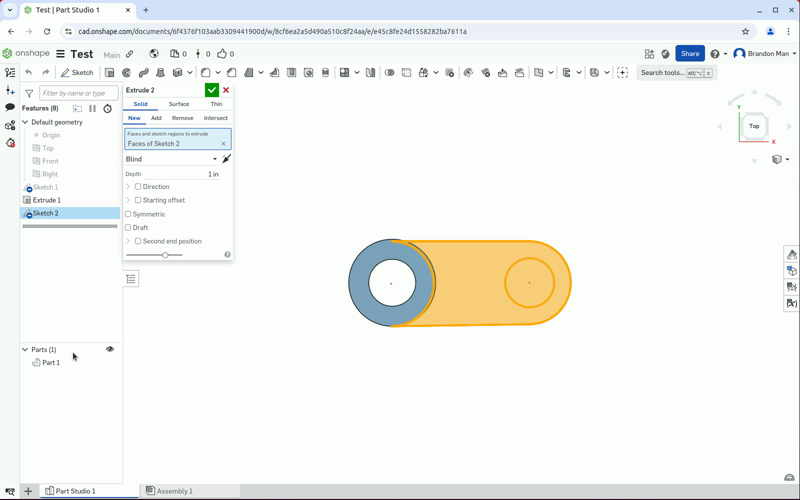
mouse_move(143, 106)
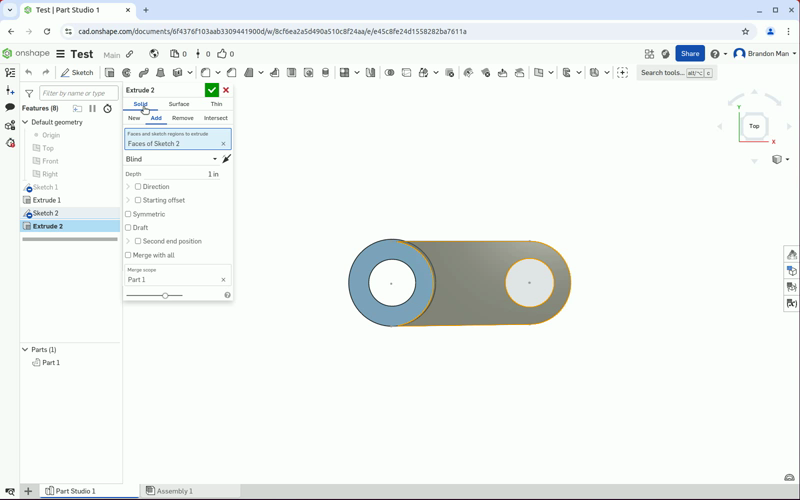
click(143, 106)
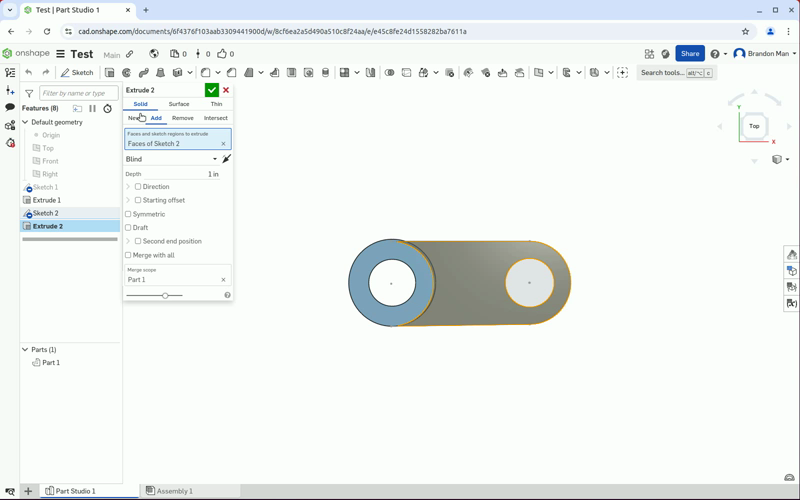
mouse_move(137, 120)
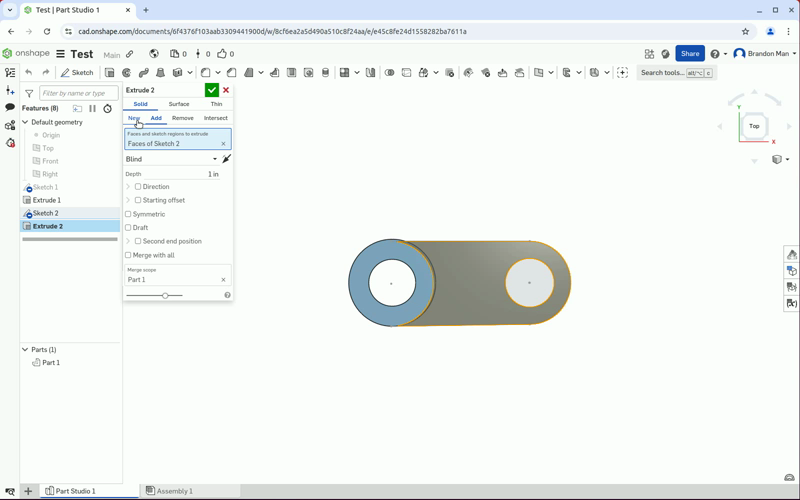
click(137, 120)
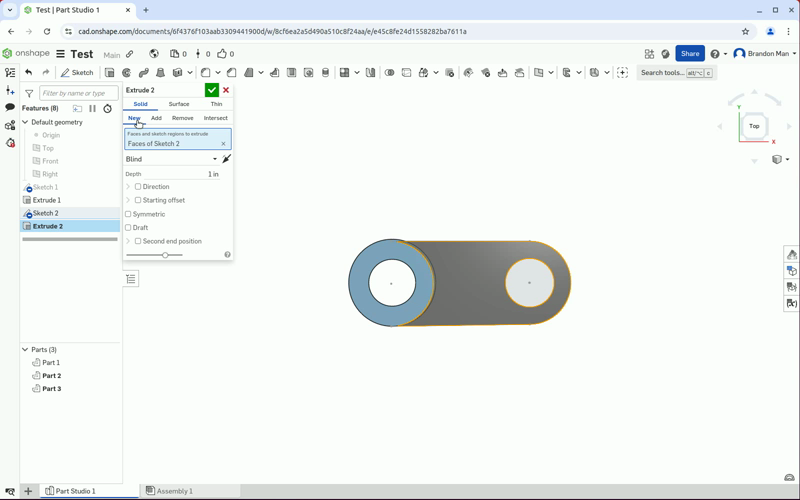
key(tab, 4)
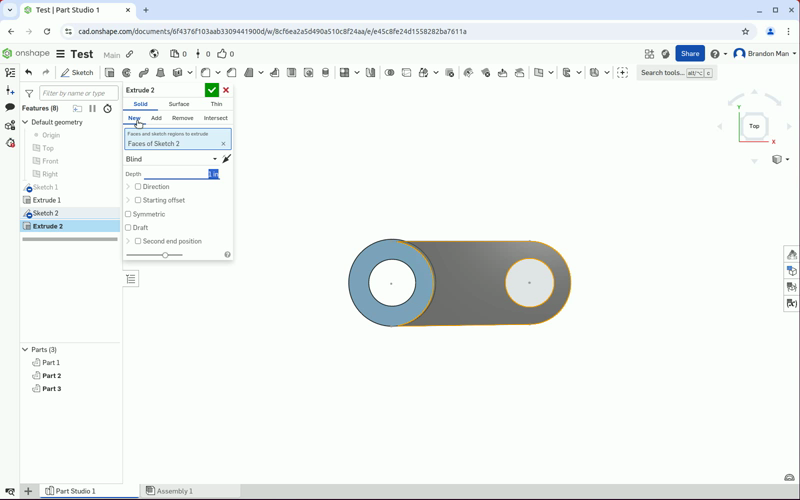
text(7.703)
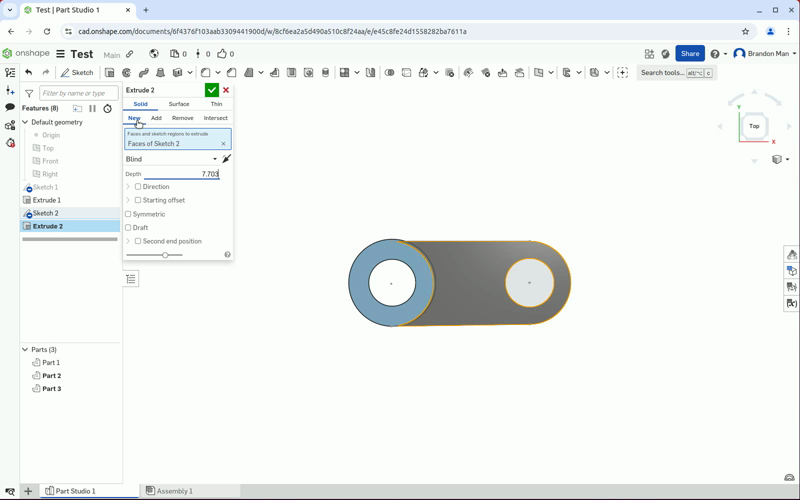
key(enter)
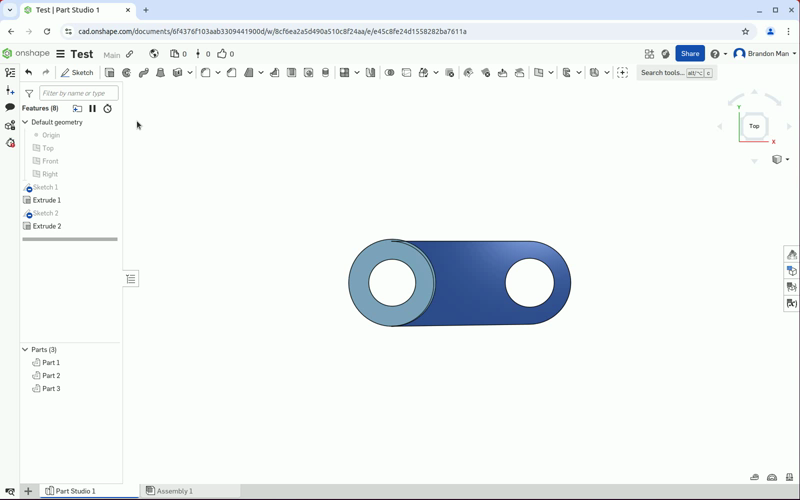
key(shift+h)
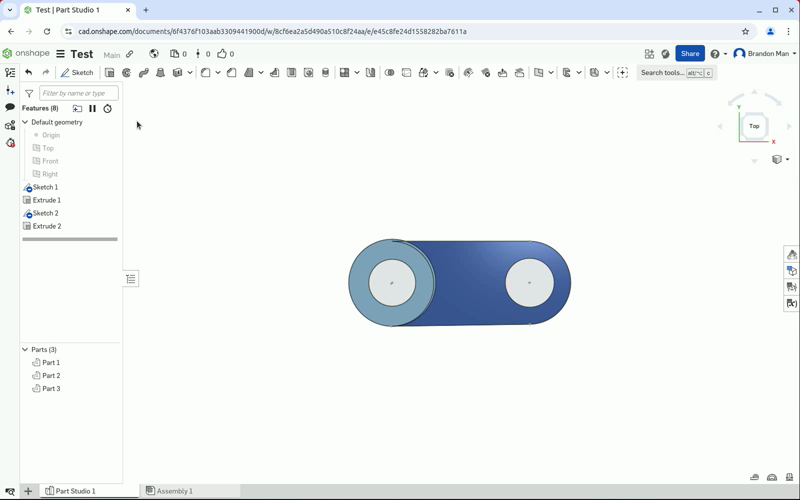
key(shift+h)
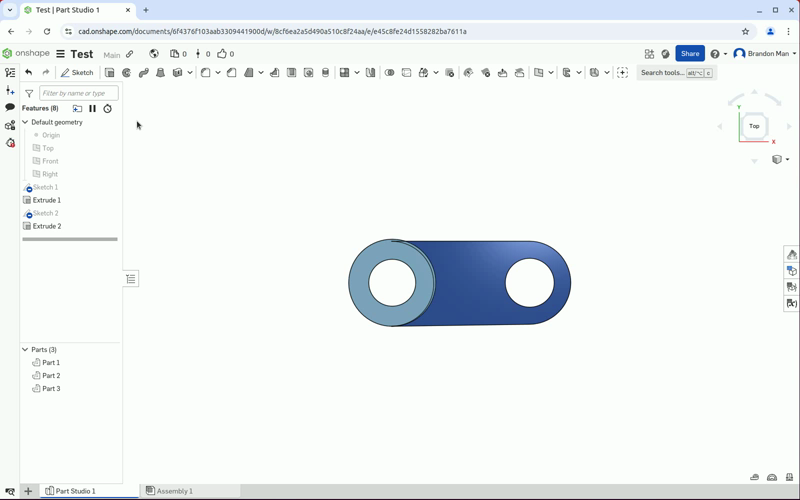
mouse_move(73, 189)
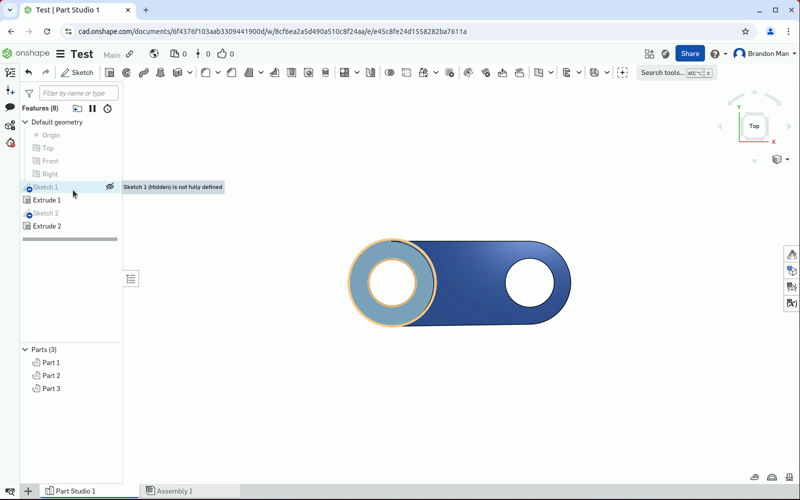
click(73, 189)
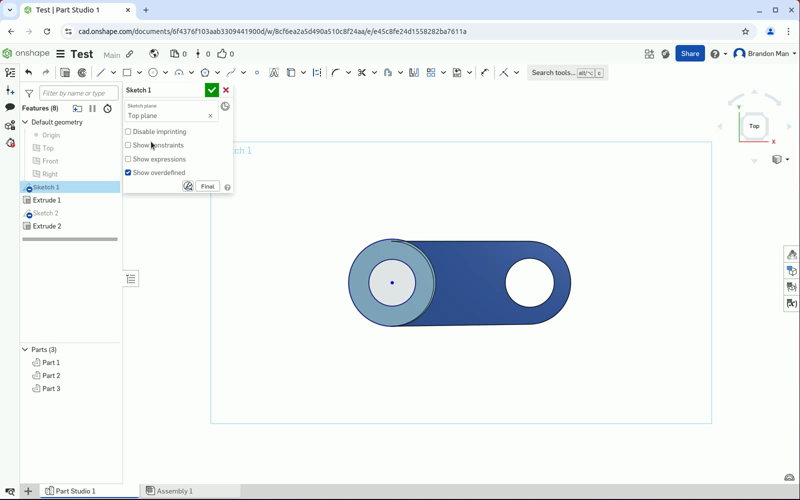
mouse_move(229, 92)
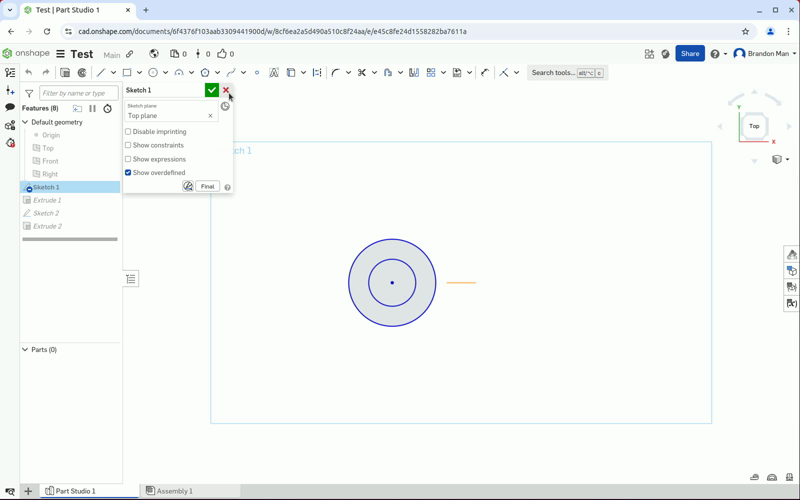
click(229, 92)
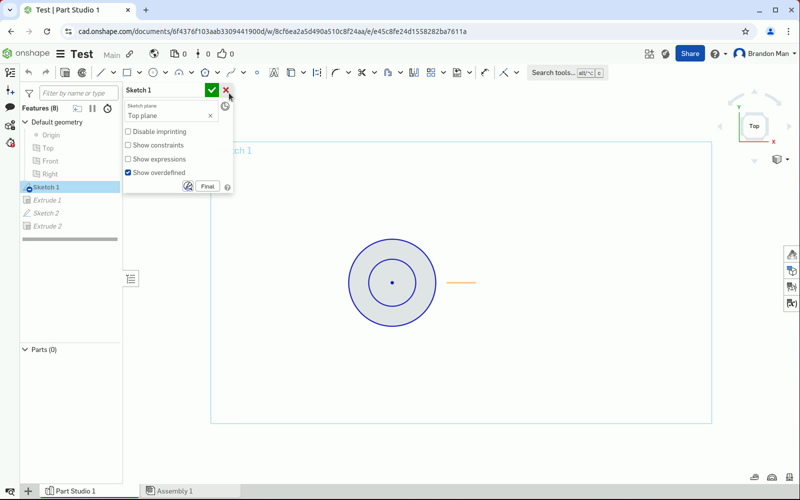
key(shift+s)
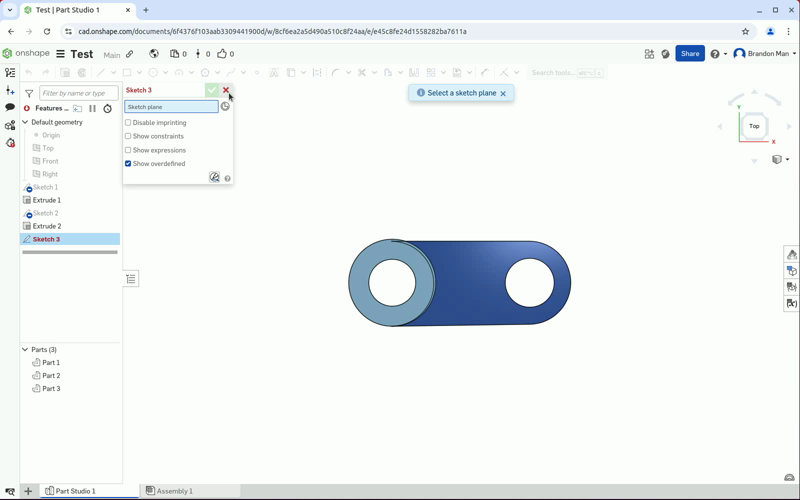
mouse_move(73, 150)
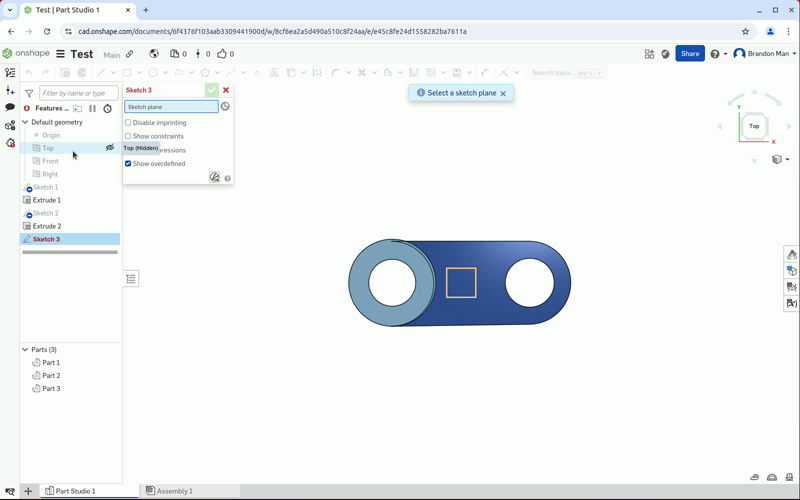
click(73, 150)
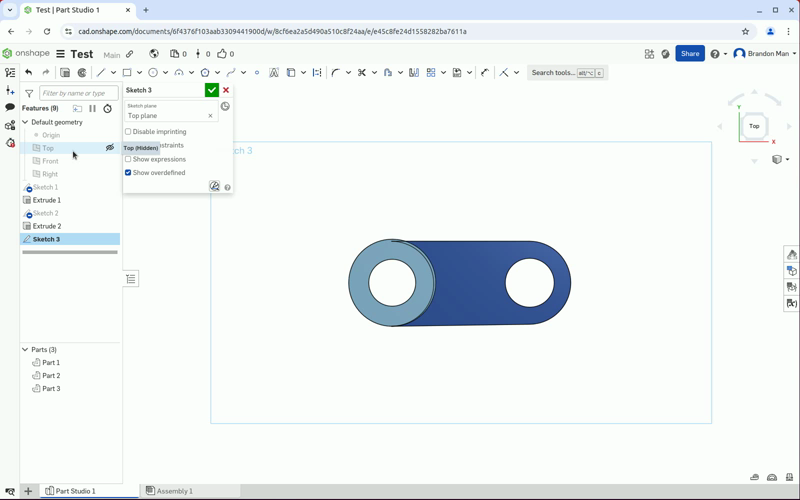
mouse_move(73, 352)
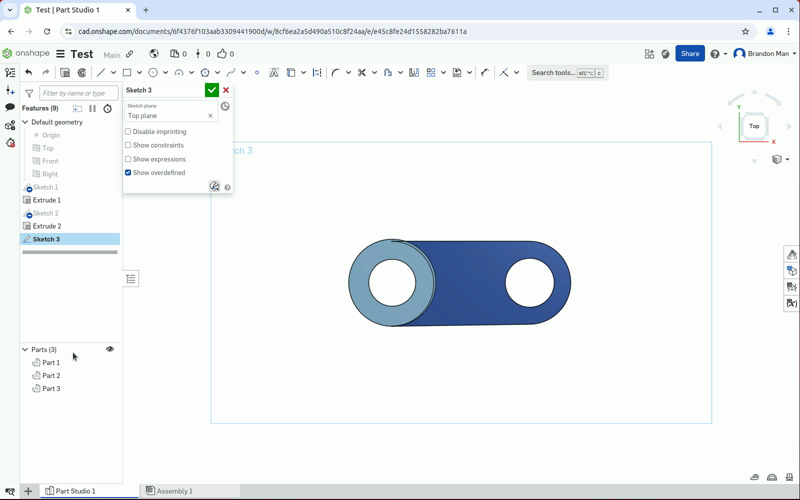
key(y)
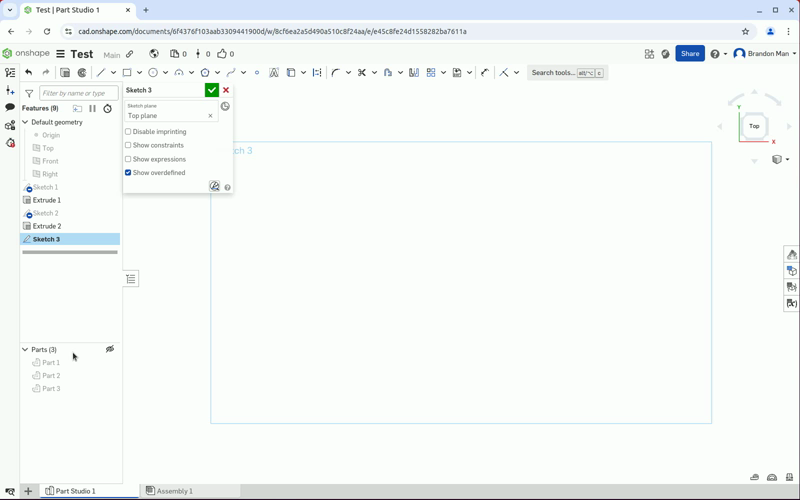
key(c)
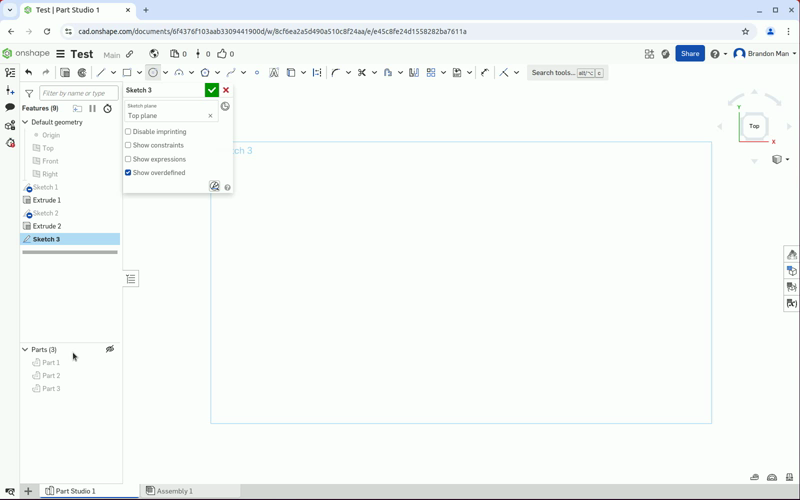
key_down(shift)
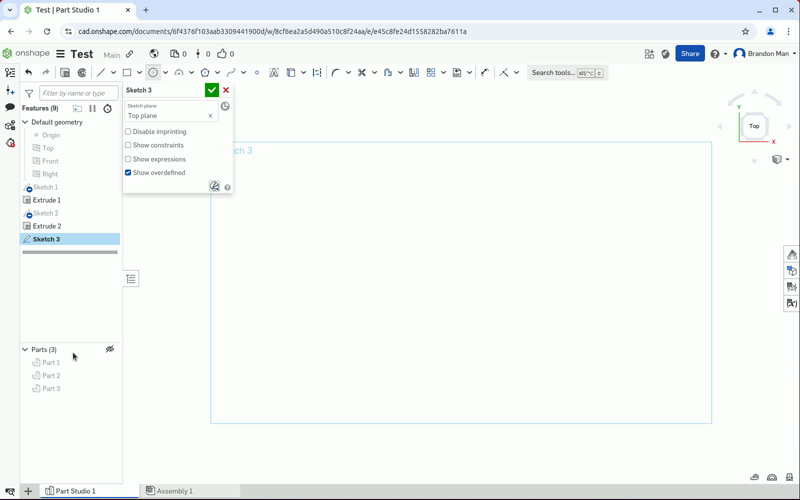
mouse_move(392, 282)
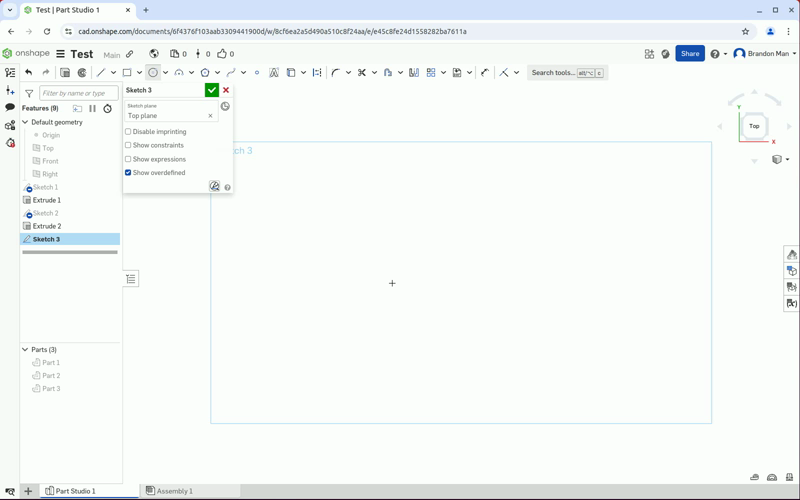
click(392, 282)
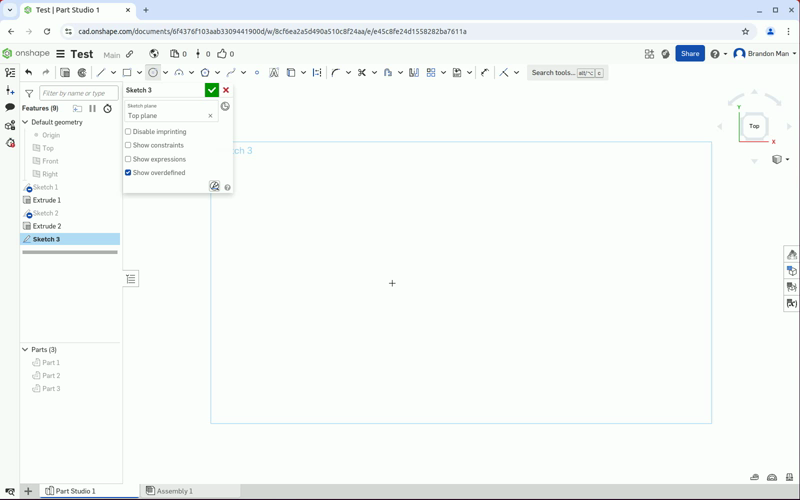
key_up(shift)
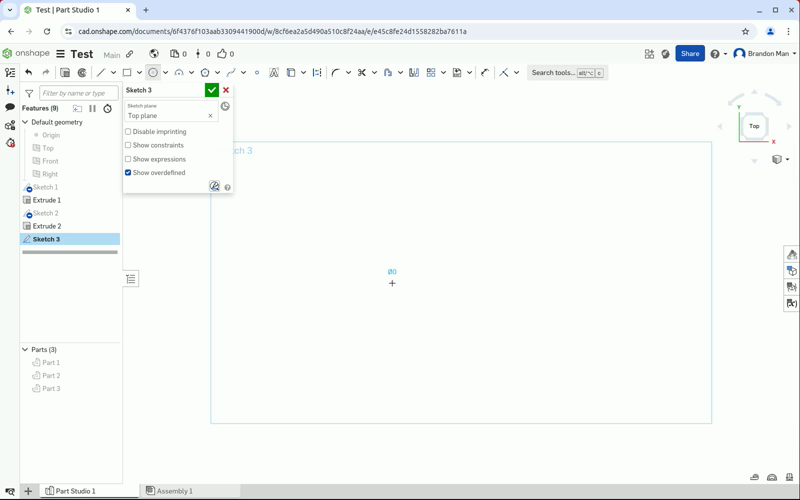
mouse_move(435, 282)
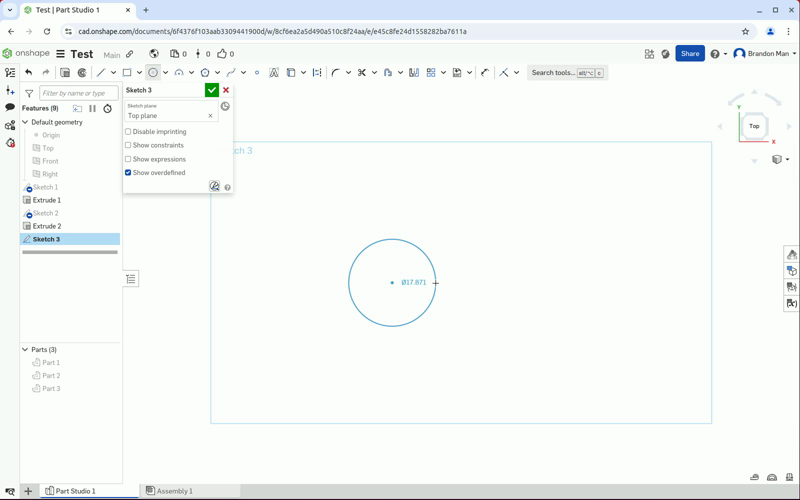
click(435, 282)
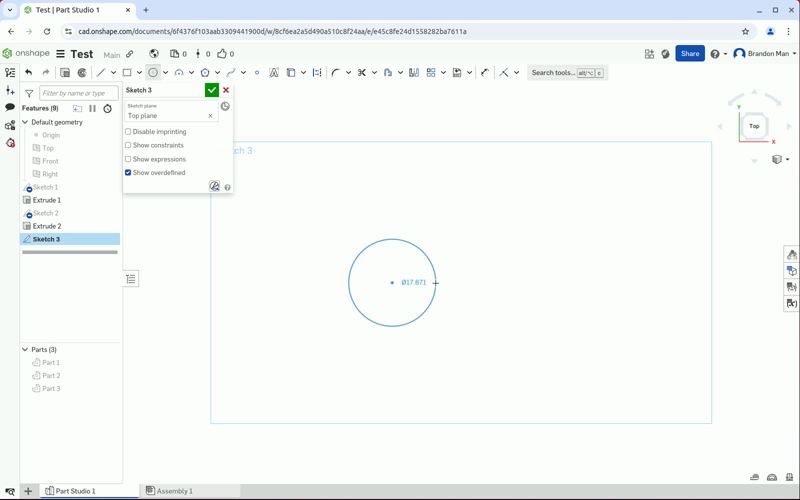
key(esc)
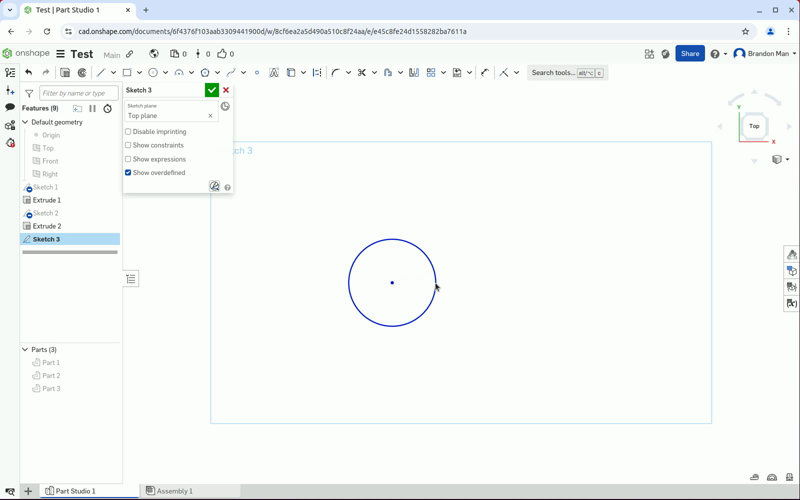
key(c)
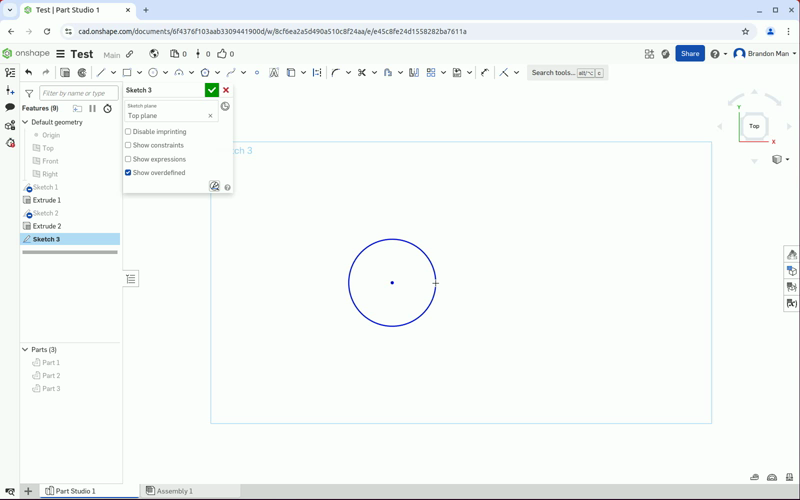
key_down(shift)
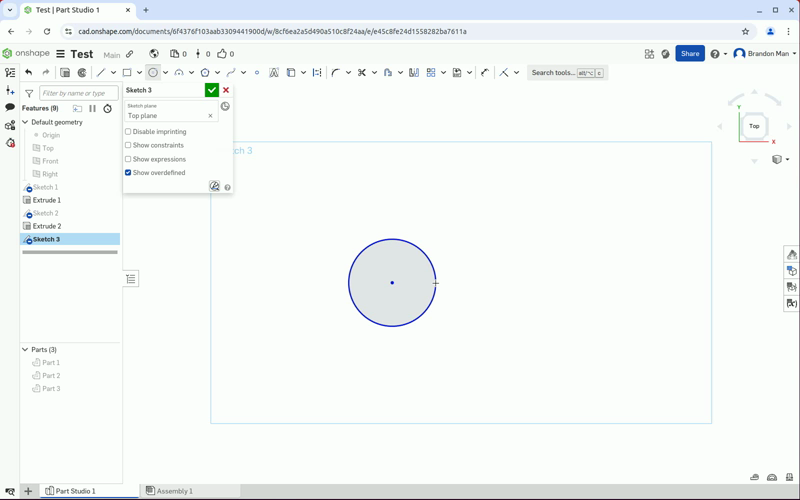
mouse_move(392, 282)
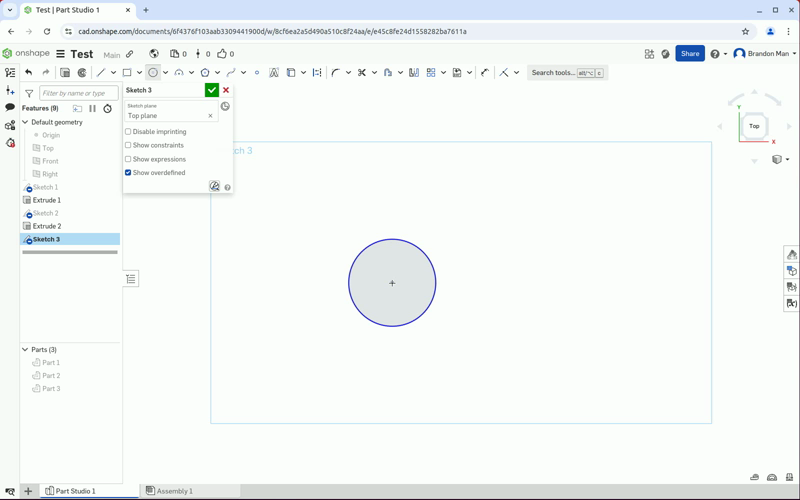
click(392, 282)
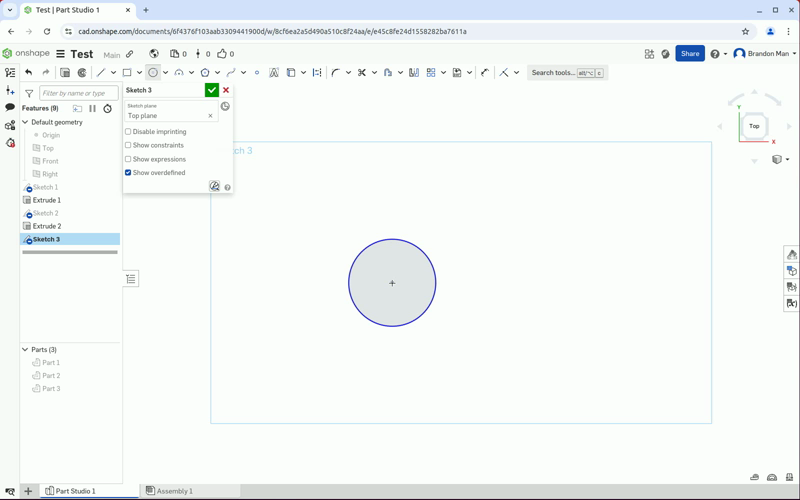
key_up(shift)
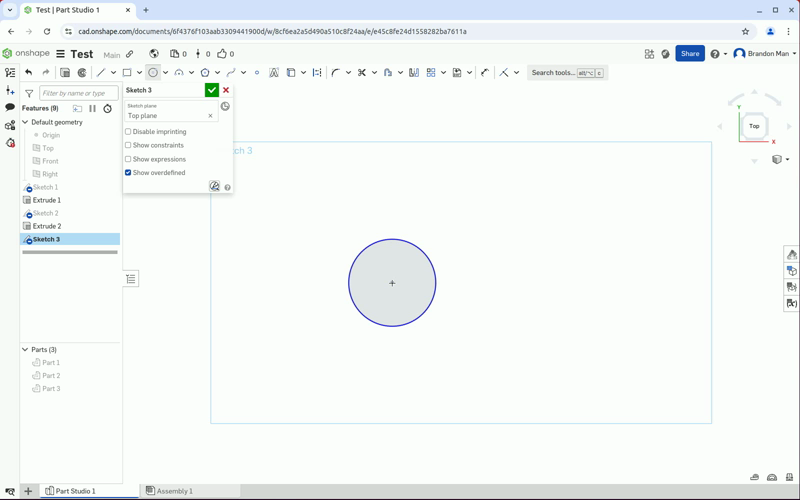
mouse_move(415, 282)
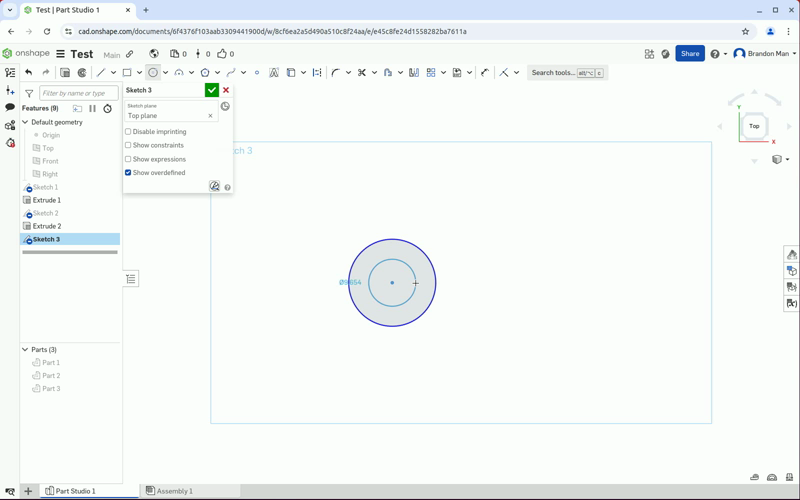
click(415, 282)
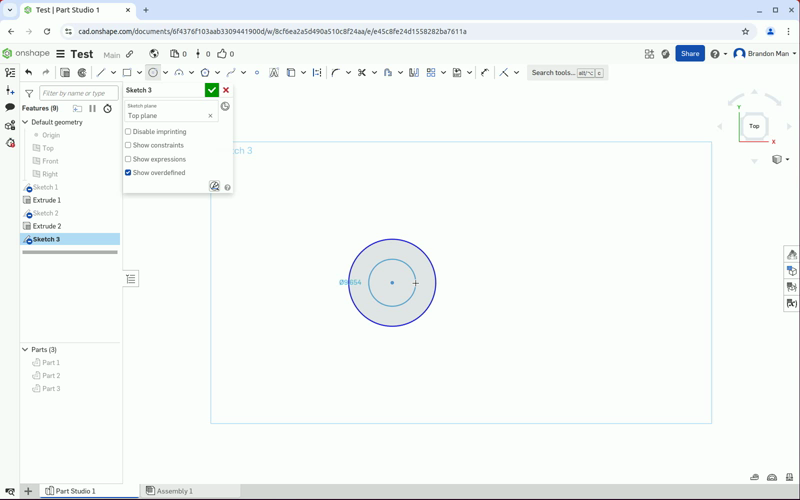
key(esc)
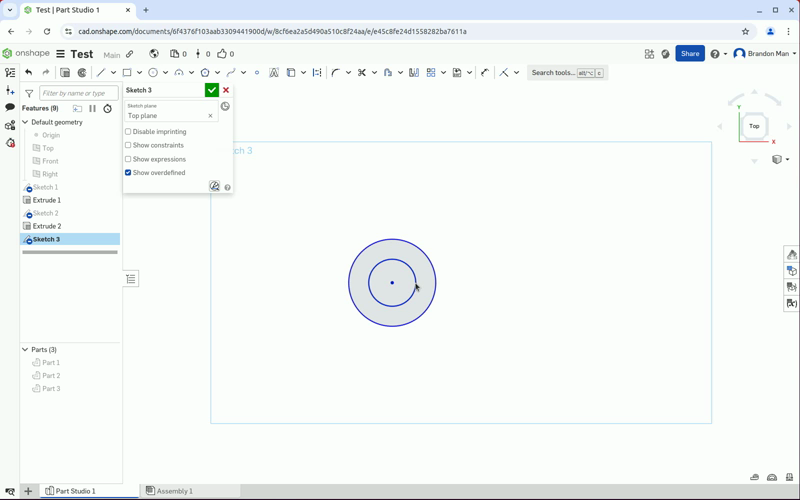
mouse_move(429, 298)
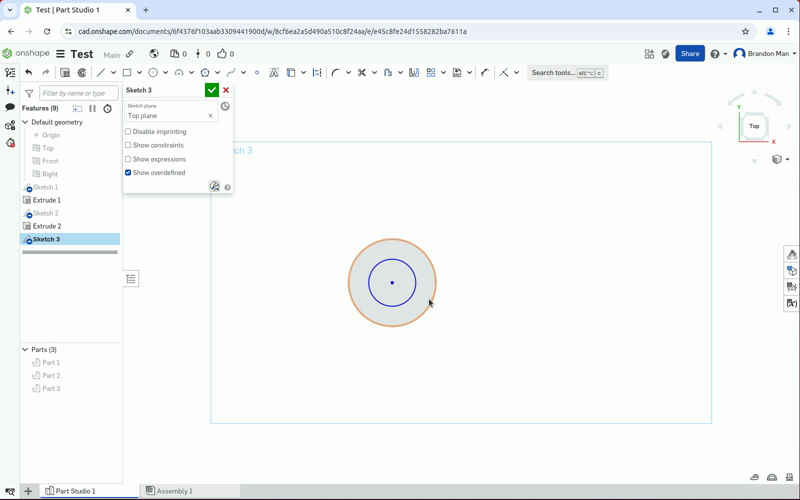
click(429, 298)
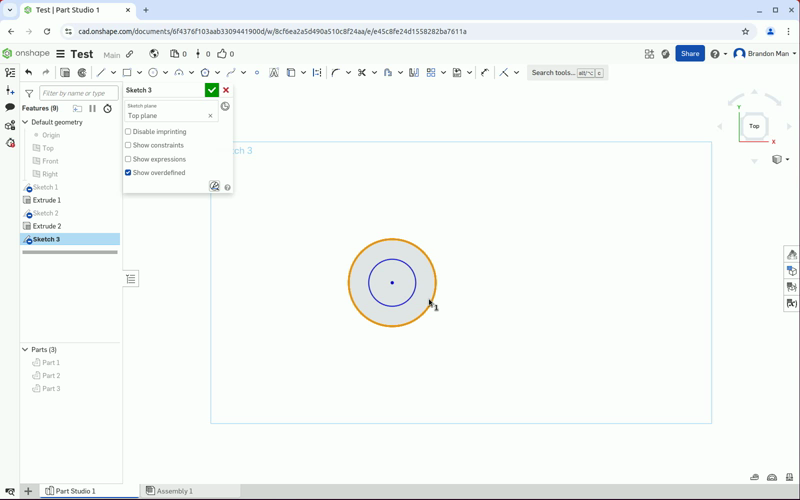
mouse_move(73, 352)
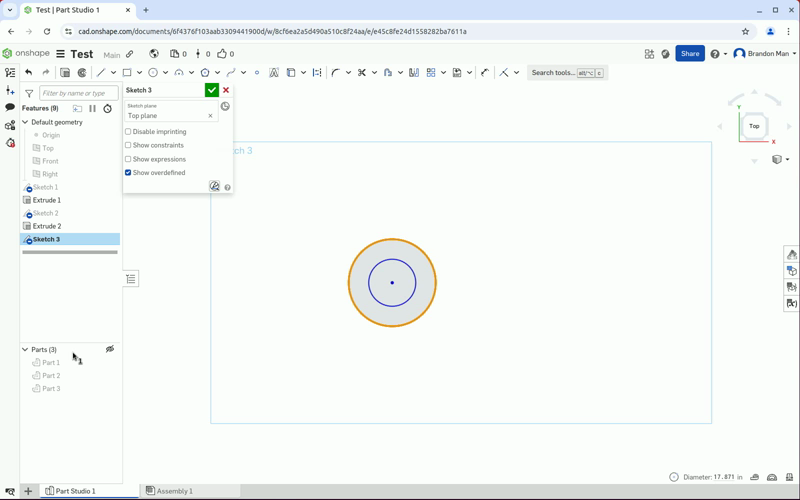
key(shift+y)
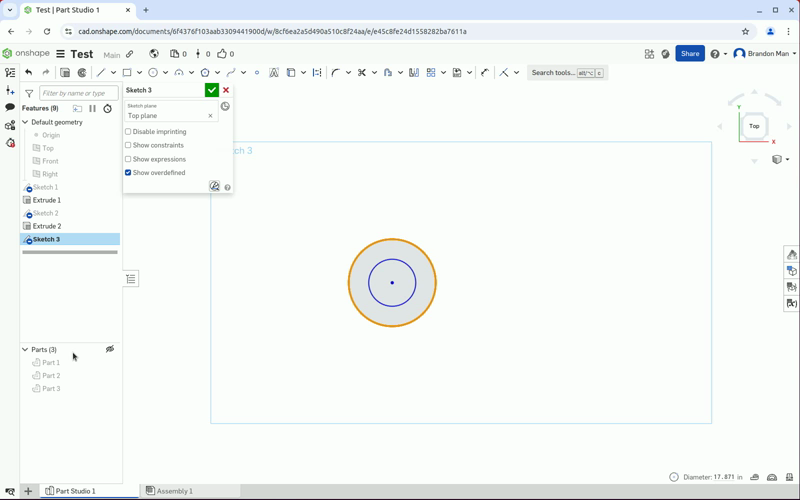
key(shift+e)
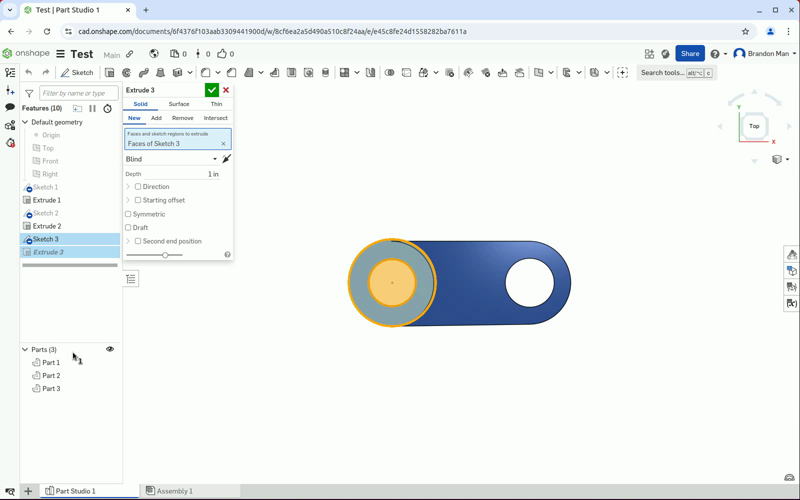
mouse_move(143, 106)
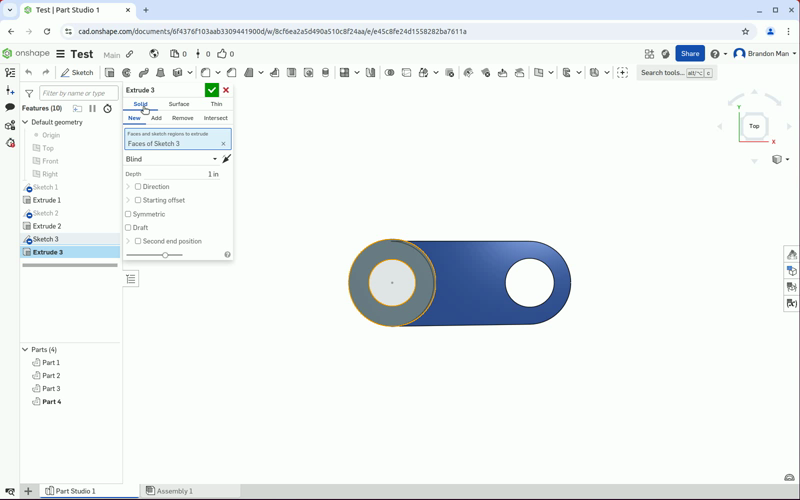
click(143, 106)
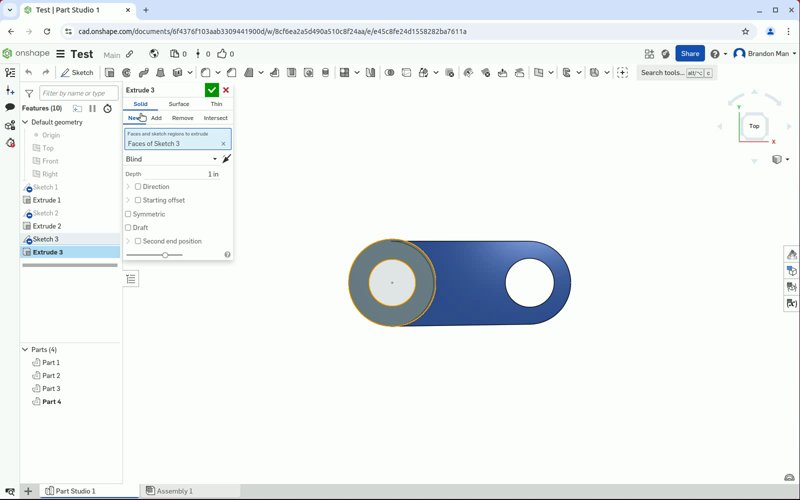
mouse_move(137, 120)
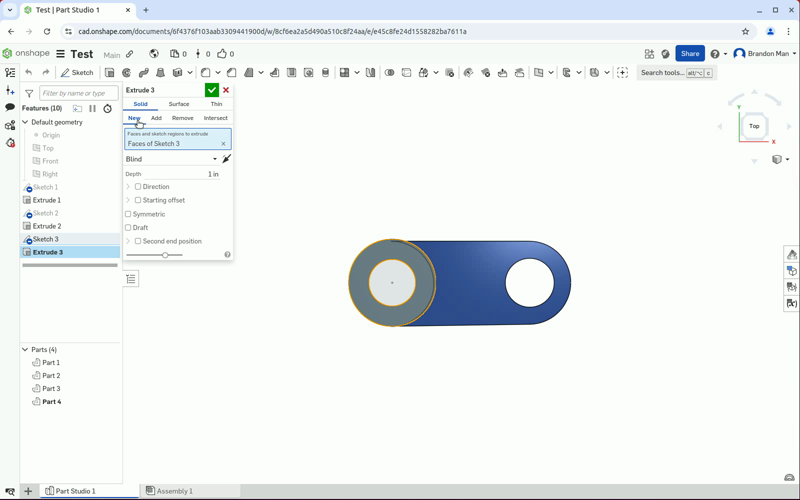
click(137, 120)
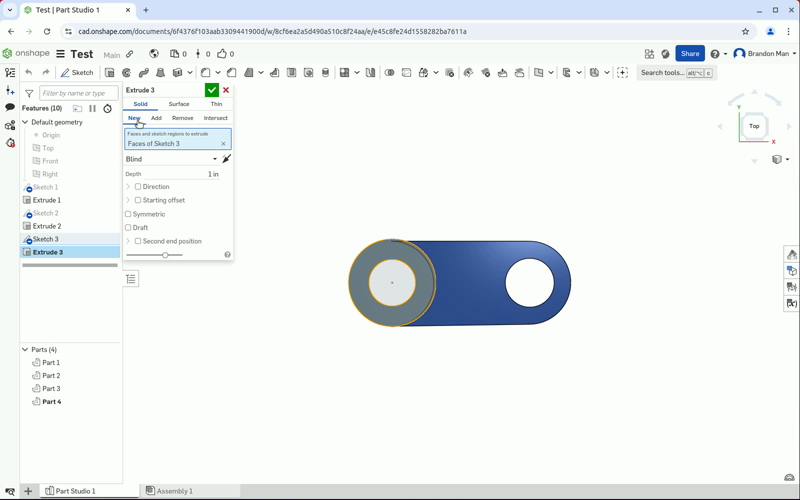
key(tab, 4)
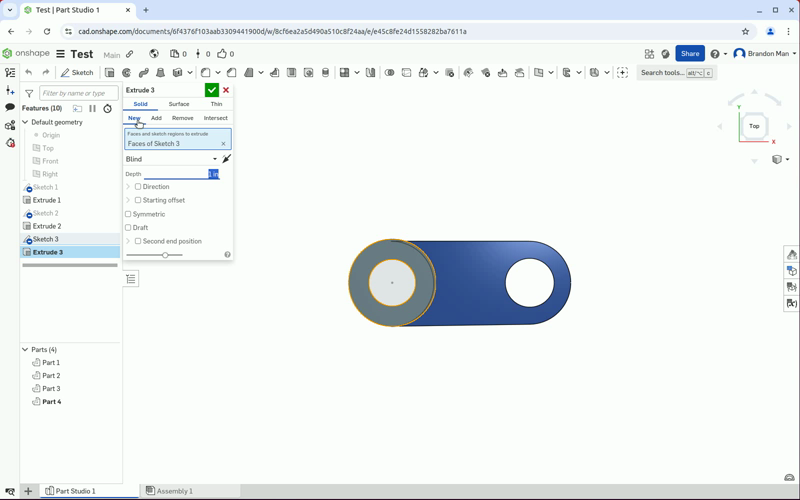
text(15.165)
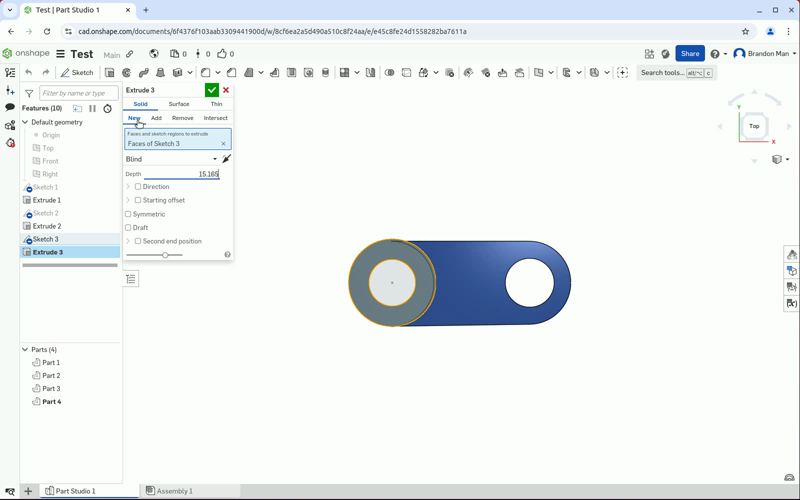
key(enter)
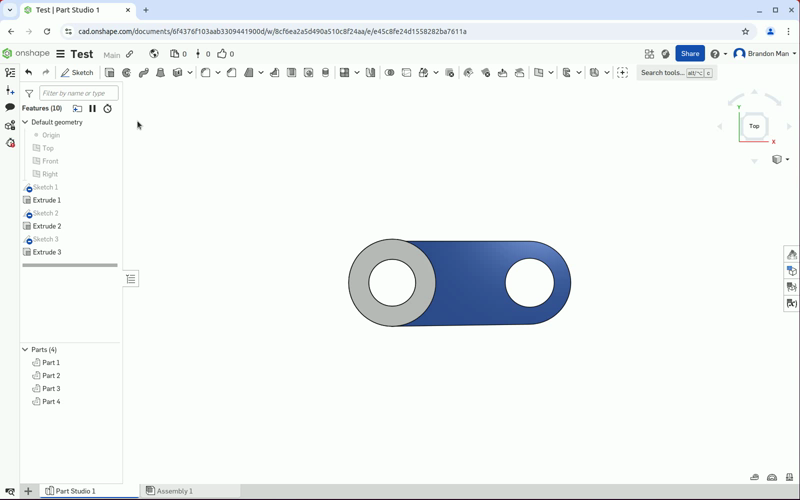
key(shift+h)
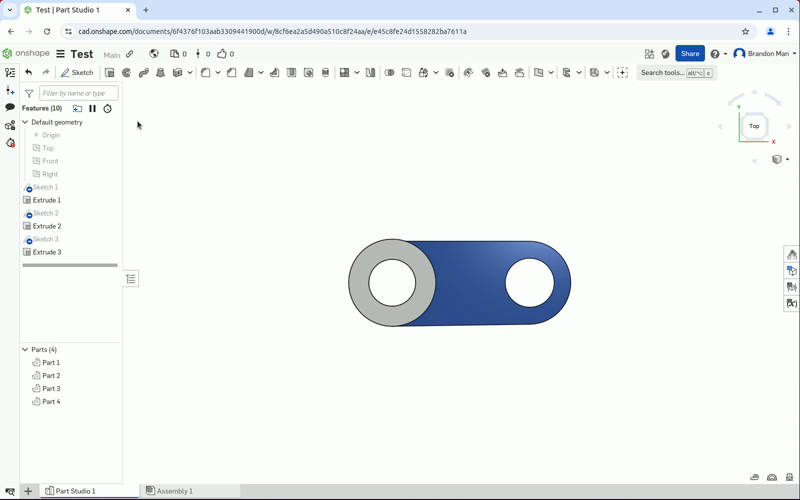
key(shift+h)
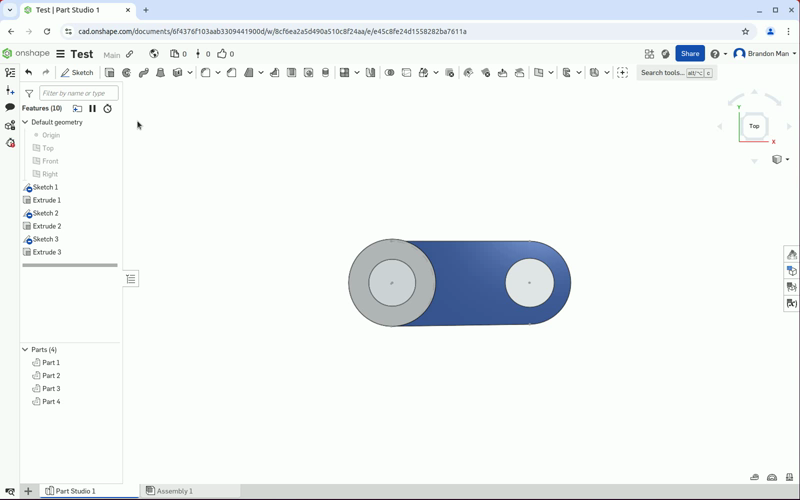
key(shift+7)
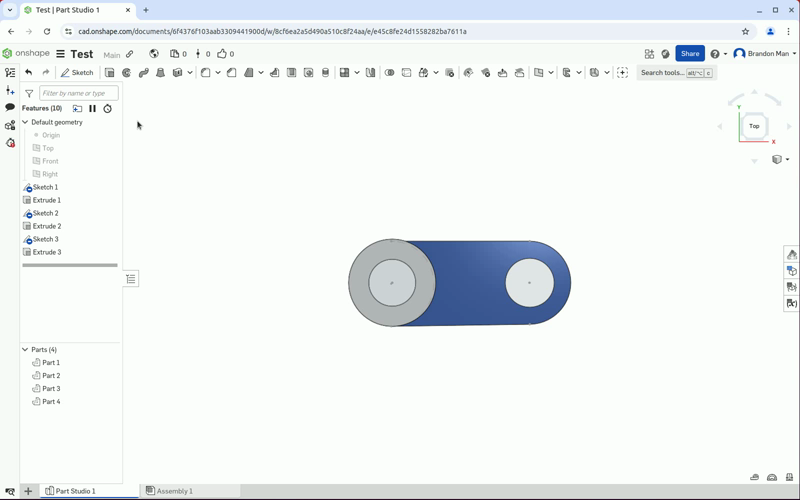
key(up, 3)
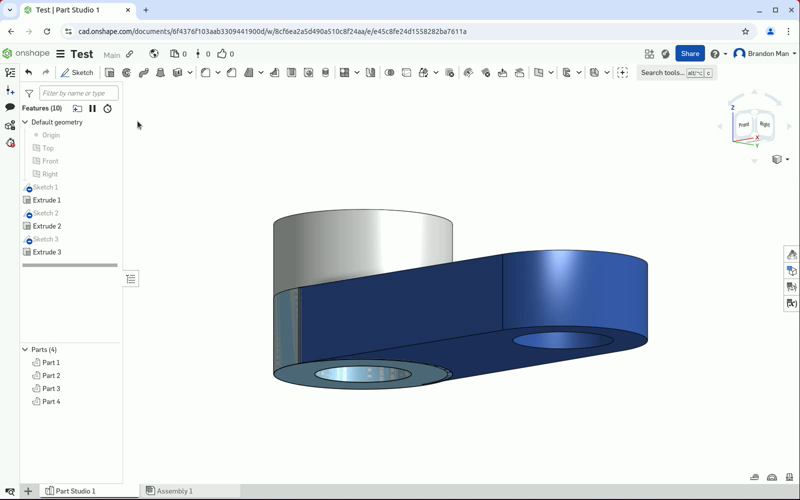
key(left, 3)
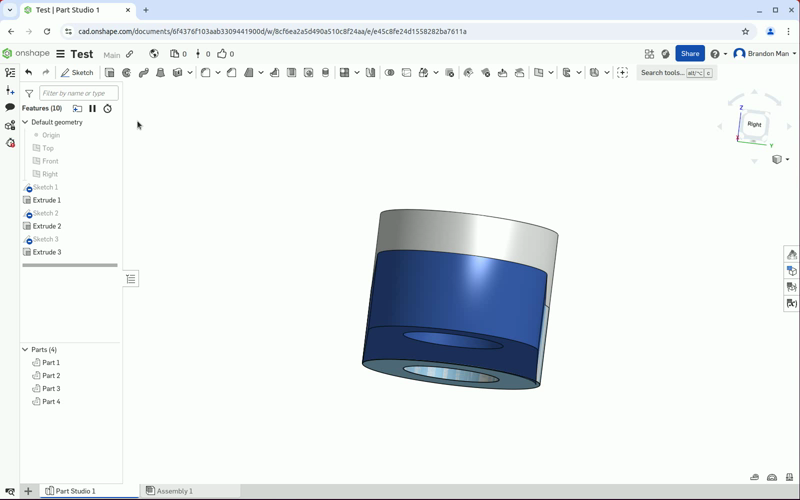
key(right, 3)
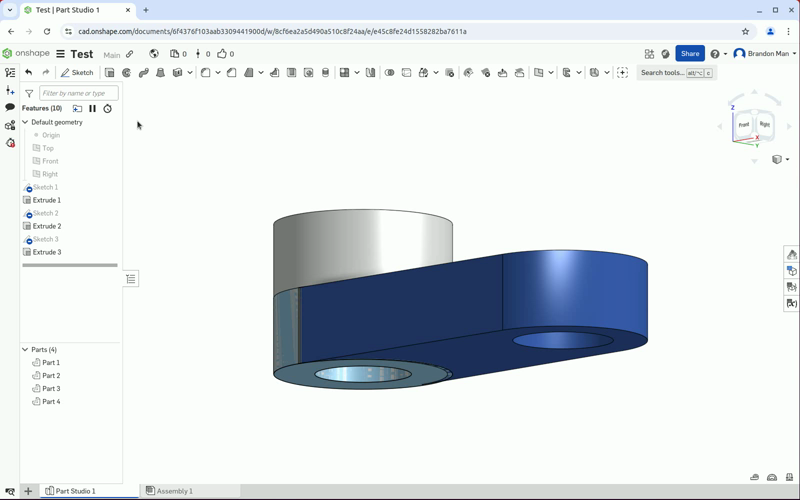
key(down, 3)
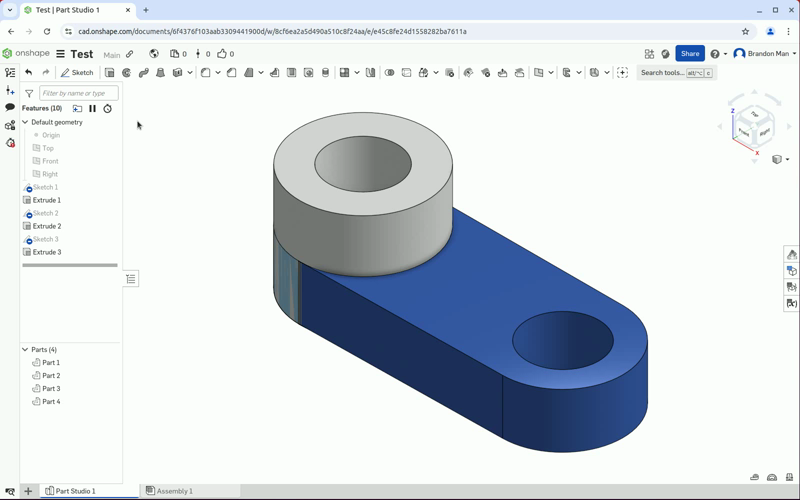
mouse_move(73, 189)
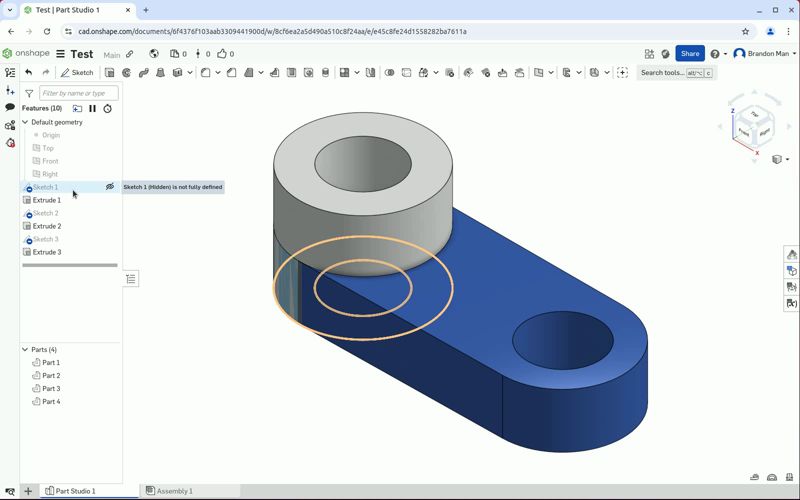
click(73, 189)